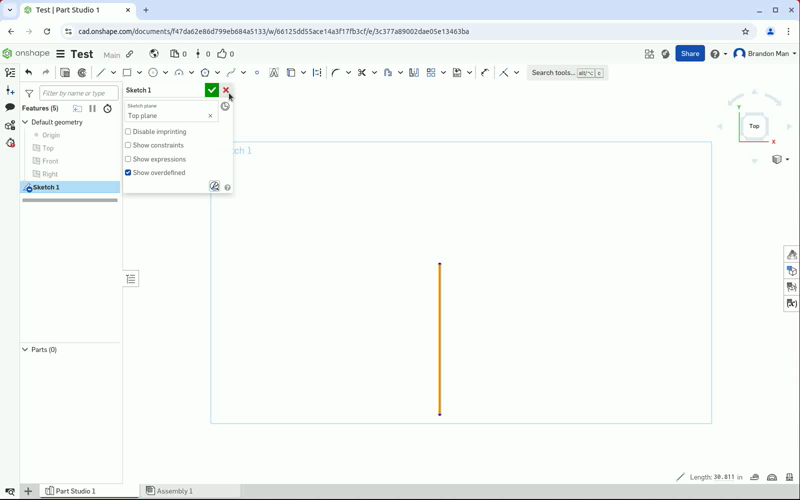
key(shift+h)
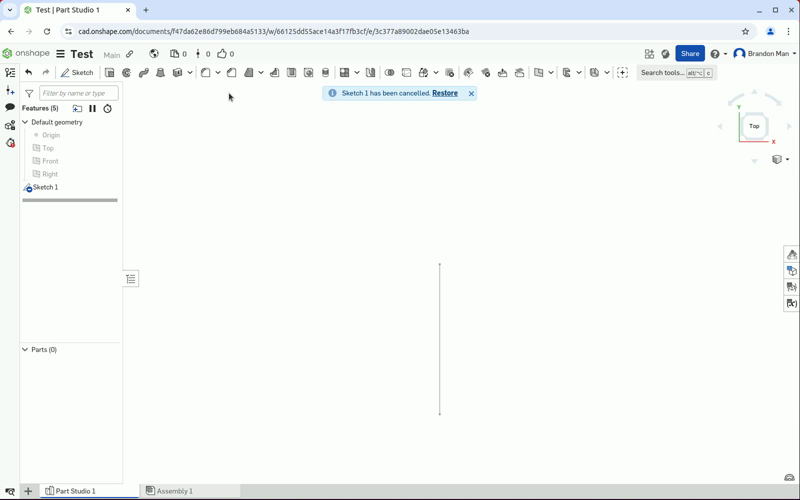
mouse_move(73, 352)
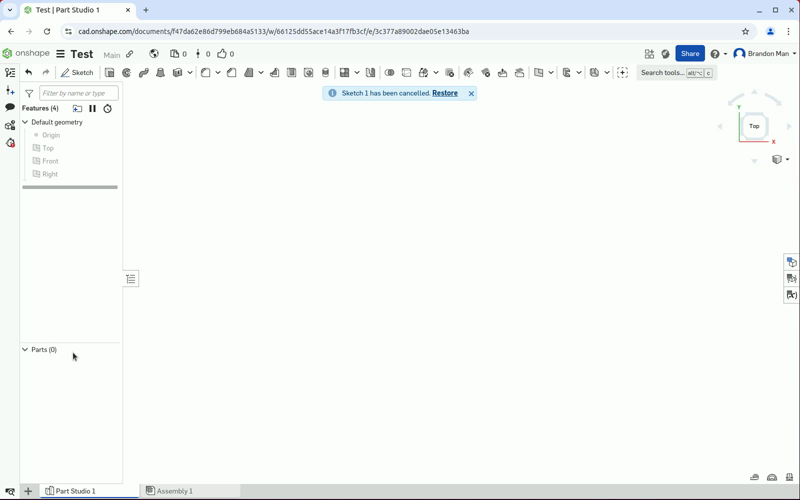
key(y)
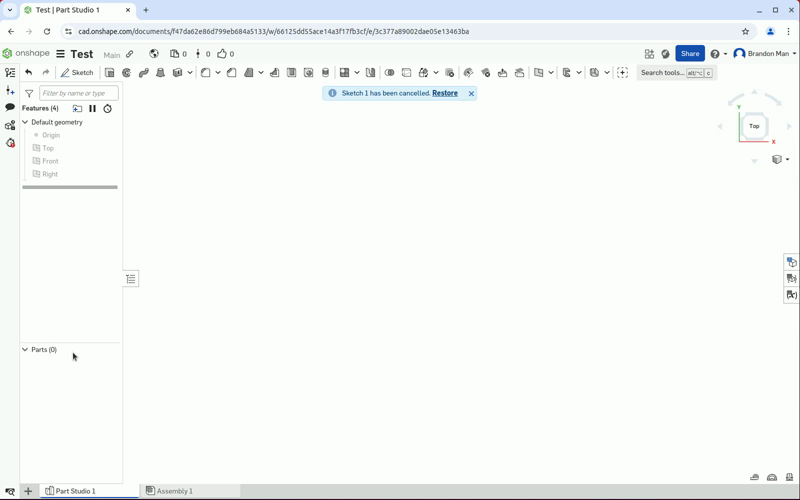
key(shift+p)
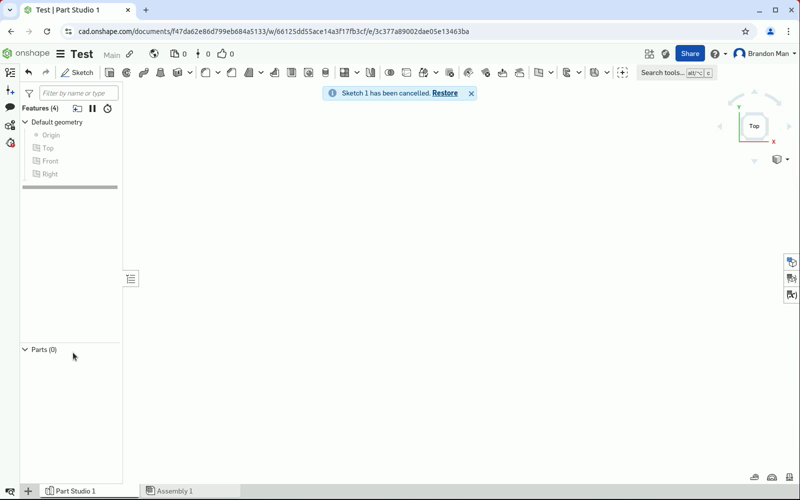
key(space)
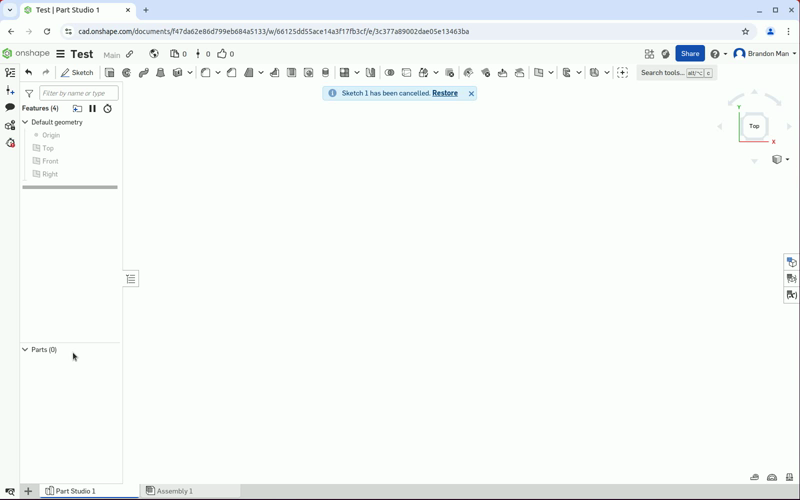
key_down(shift)
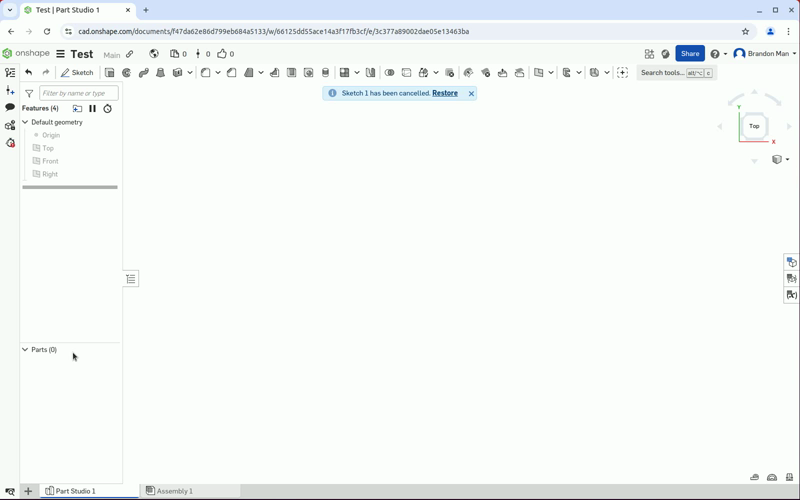
key(up)
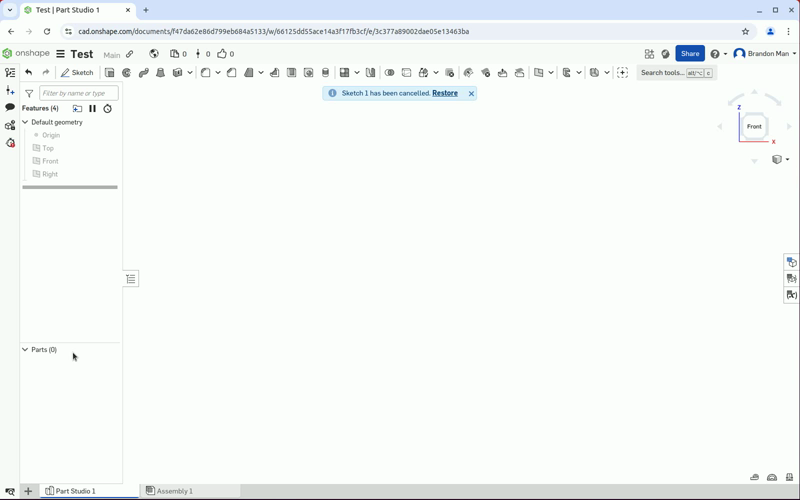
key_up(shift)
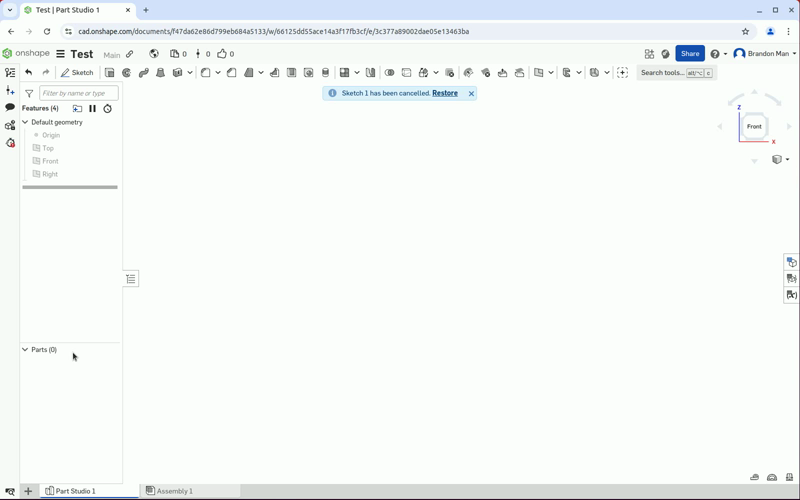
mouse_move(73, 352)
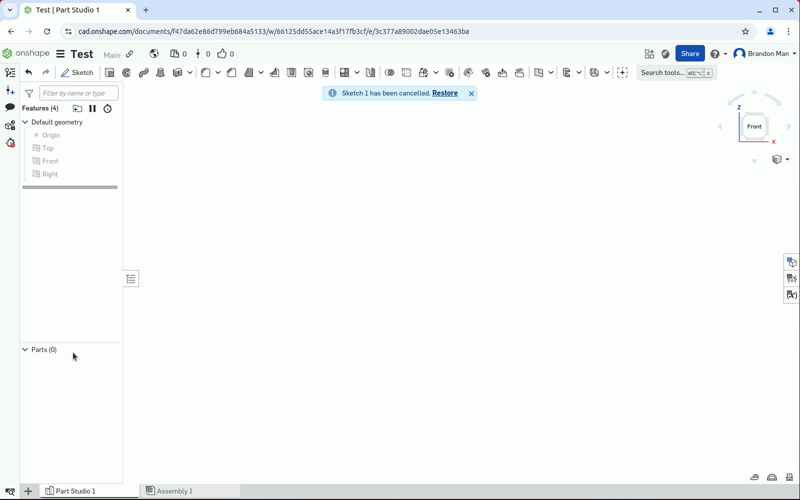
key(shift+y)
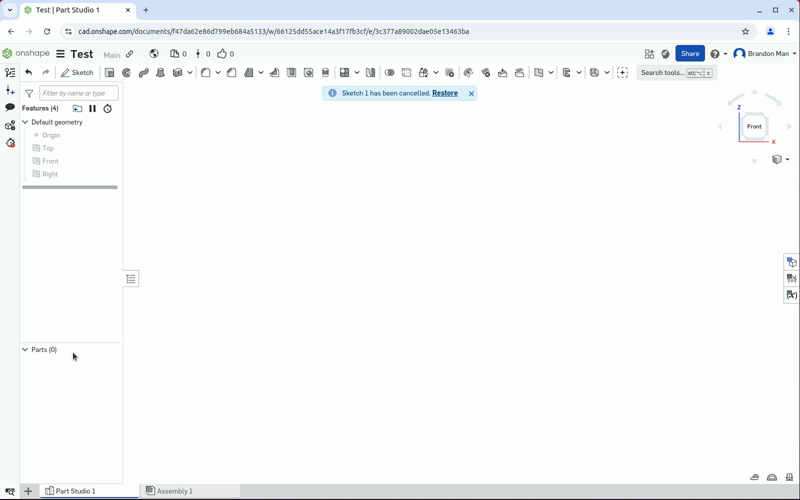
key(shift+s)
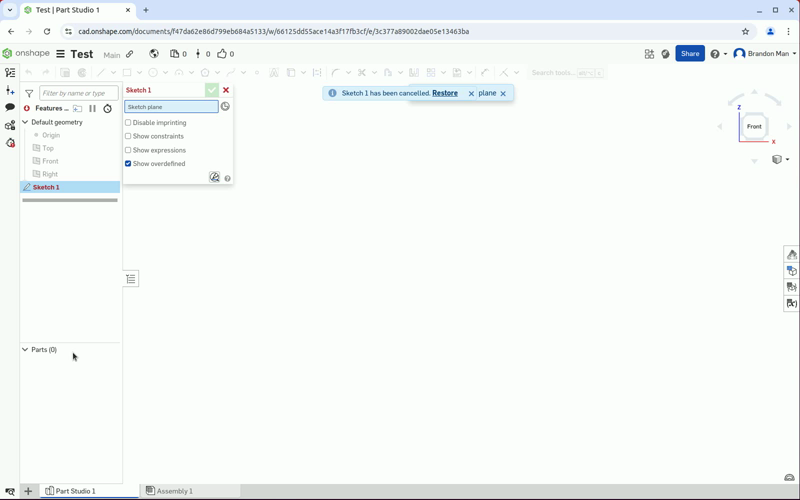
mouse_move(73, 163)
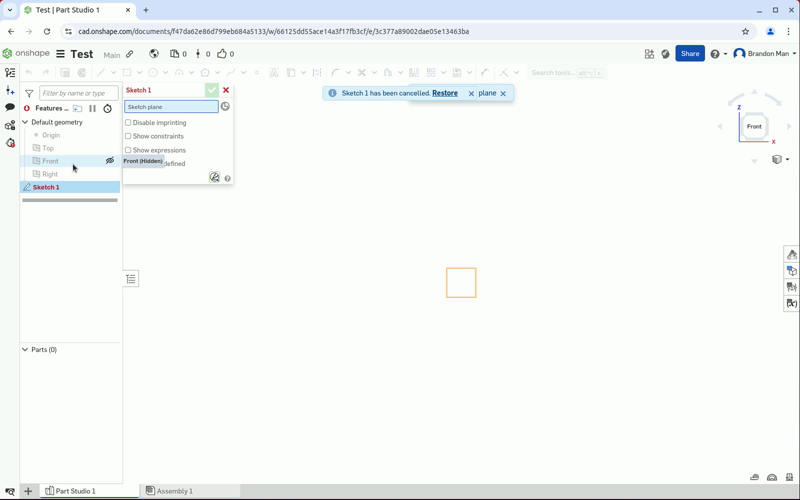
click(73, 163)
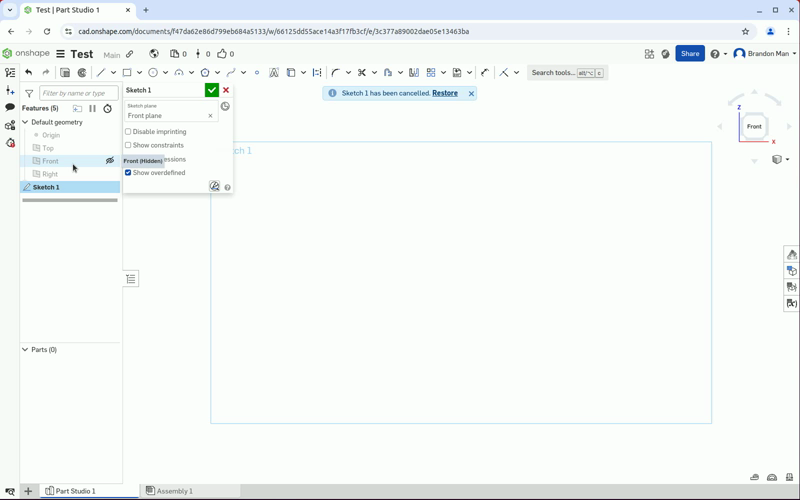
mouse_move(73, 352)
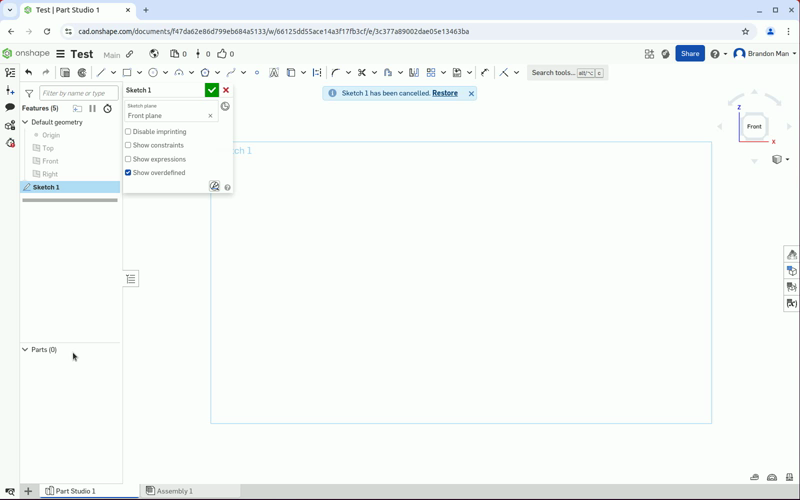
key(y)
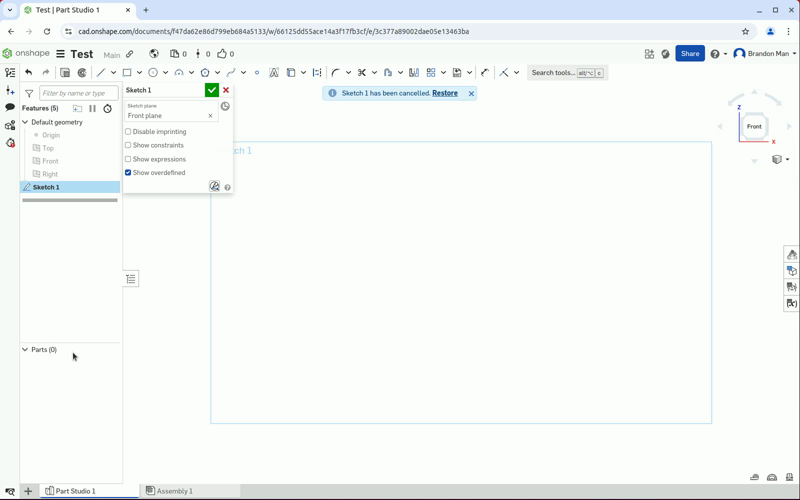
key(l)
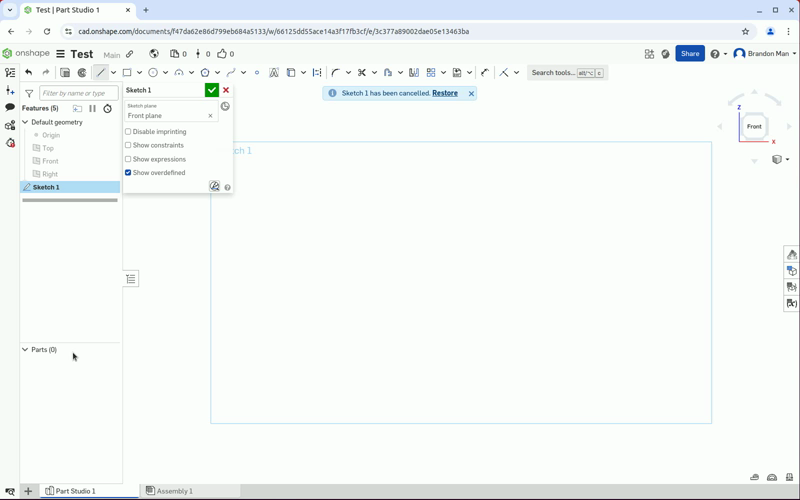
key_down(shift)
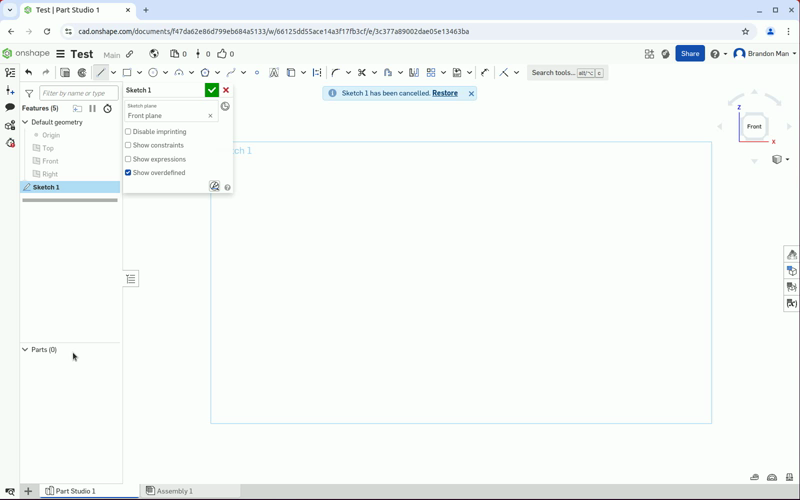
mouse_move(460, 282)
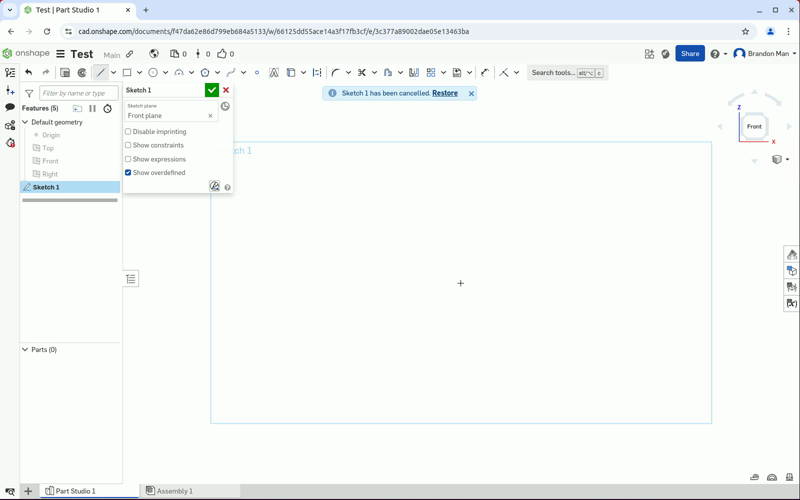
click(460, 282)
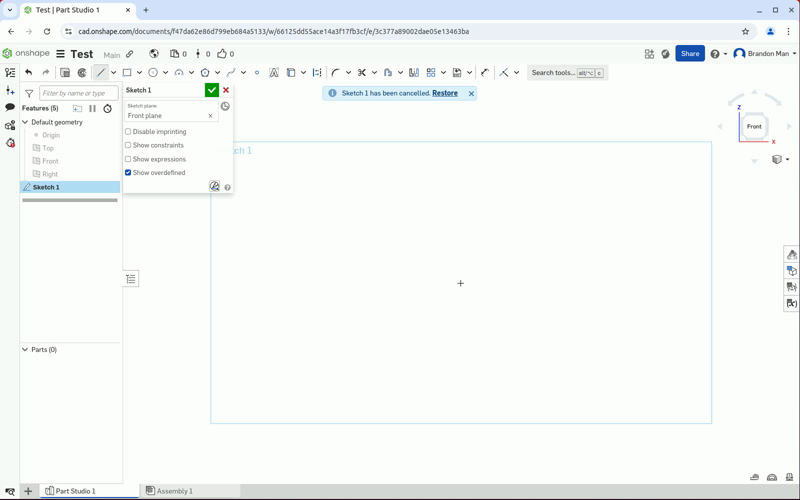
key_up(shift)
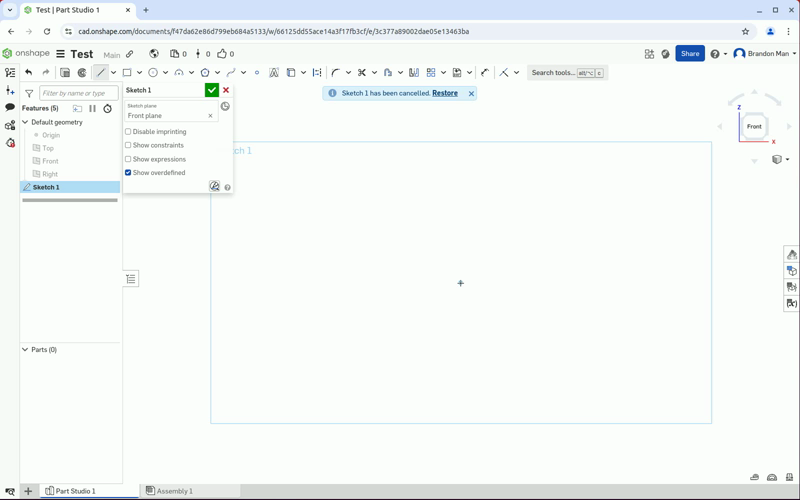
key_down(shift)
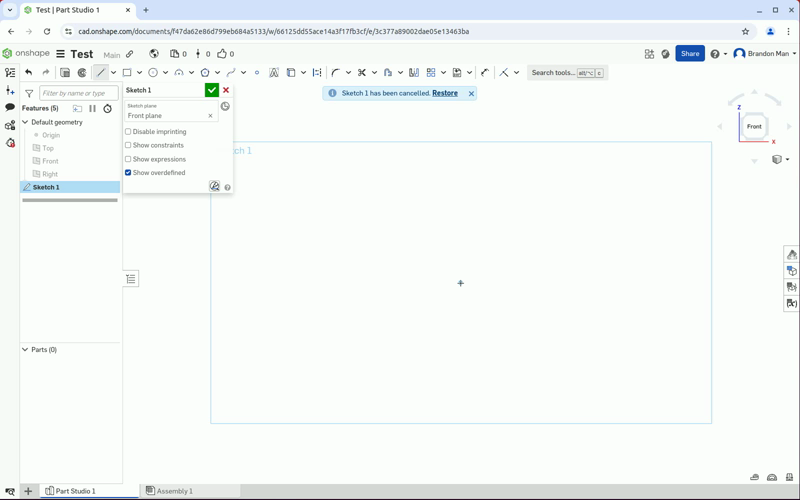
mouse_move(573, 282)
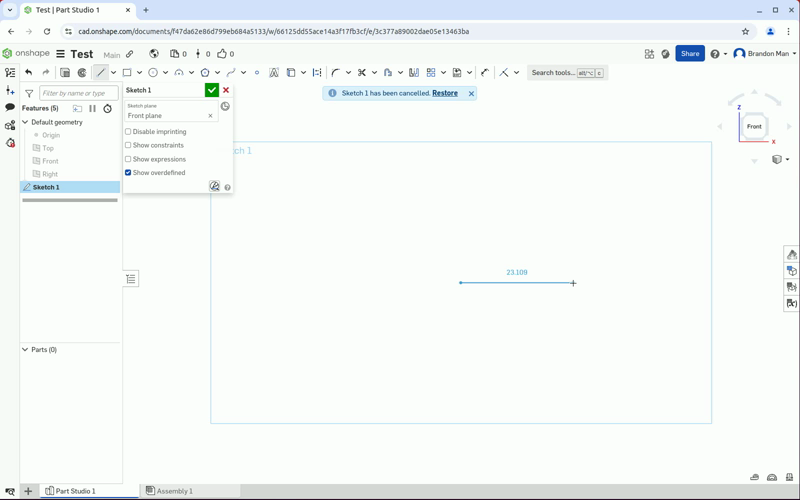
click(573, 282)
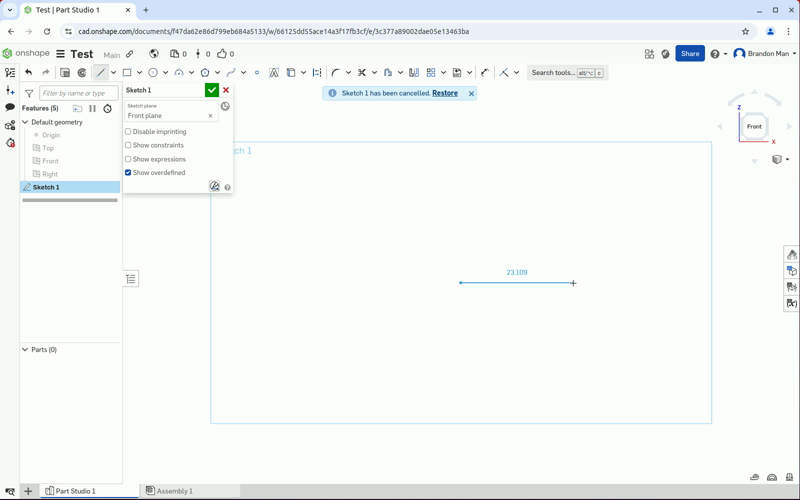
key_up(shift)
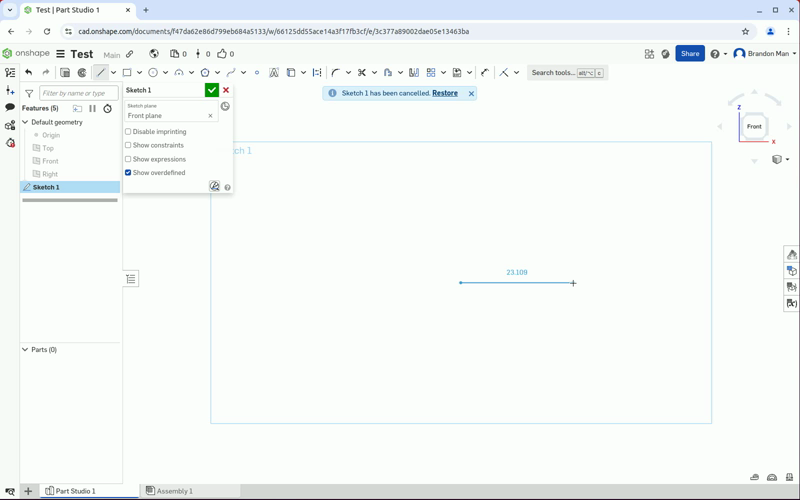
key_down(shift)
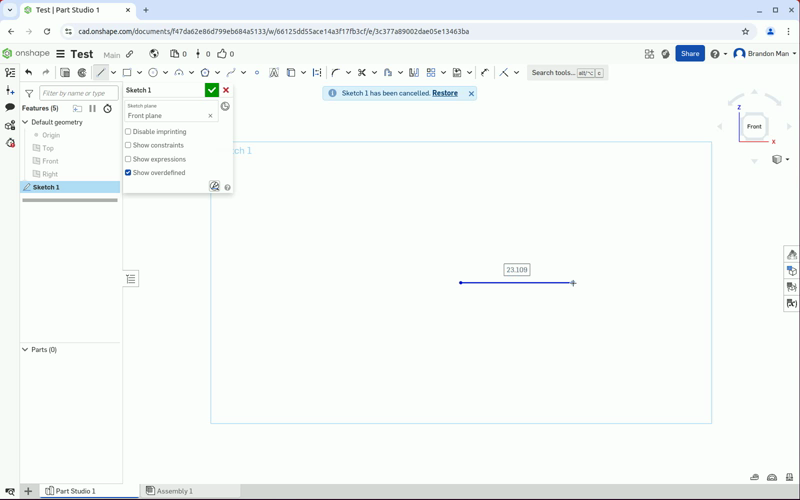
mouse_move(589, 282)
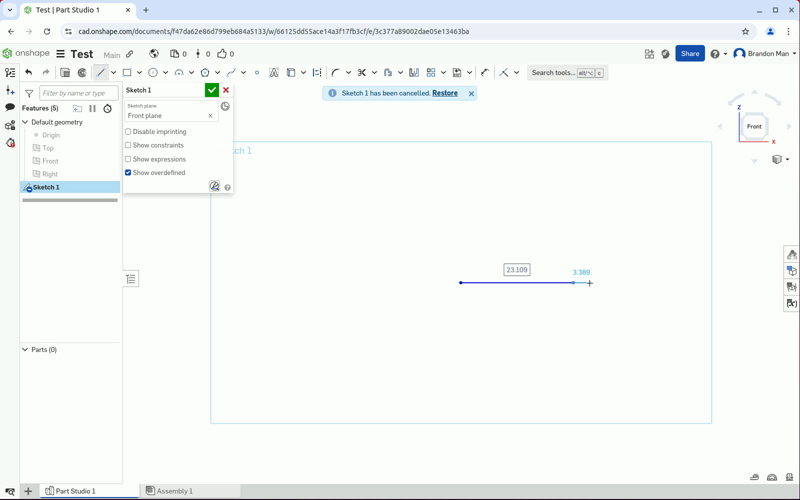
mouse_move(573, 245)
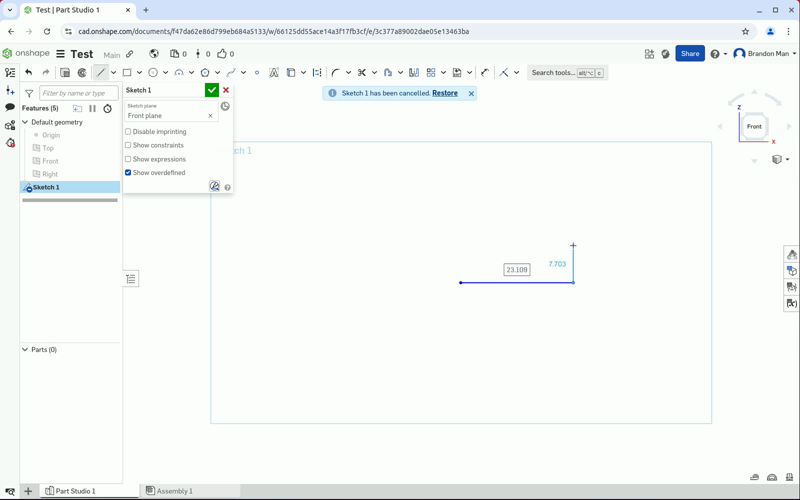
click(573, 245)
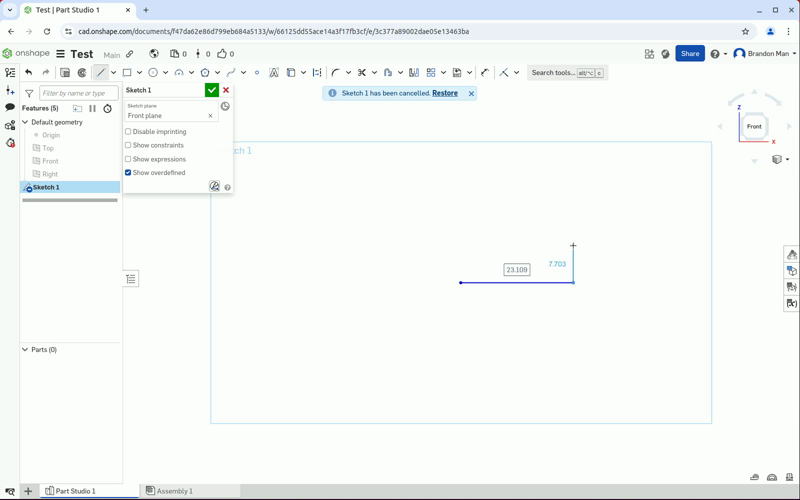
key_up(shift)
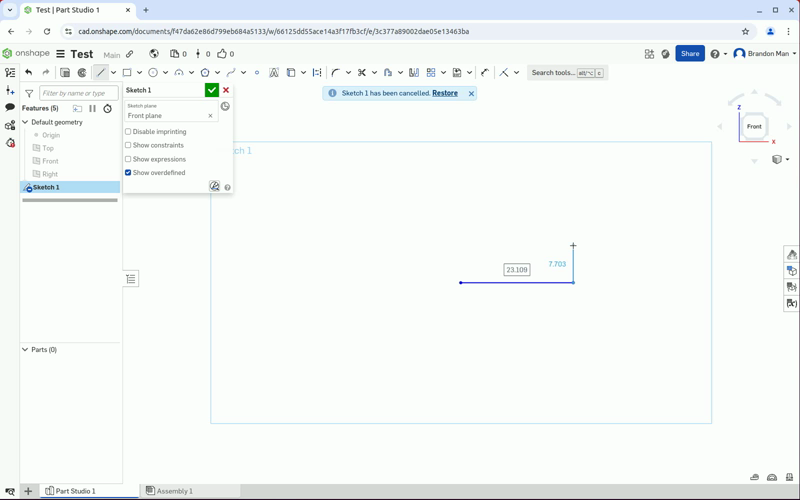
key_down(shift)
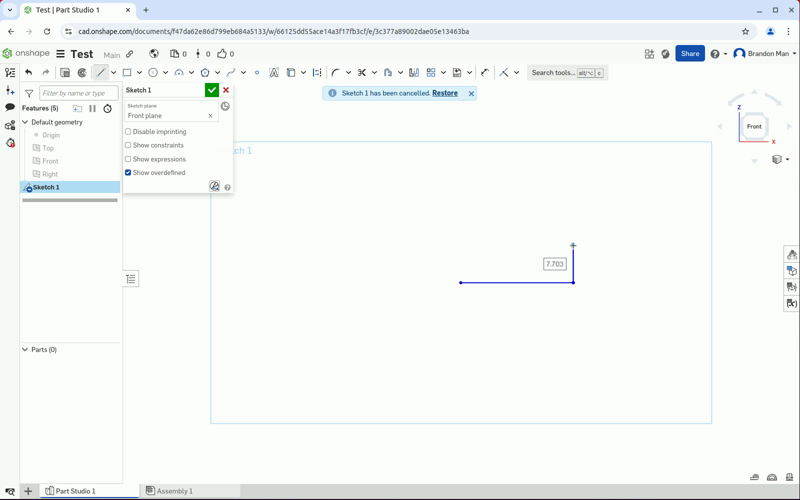
mouse_move(460, 245)
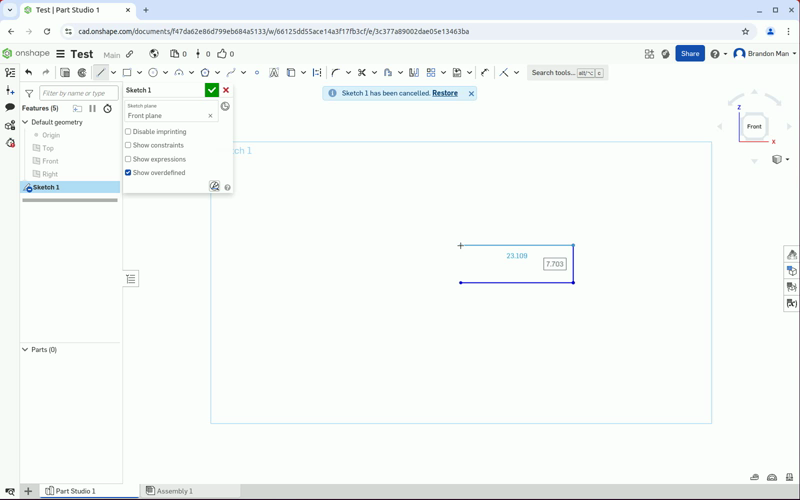
click(460, 245)
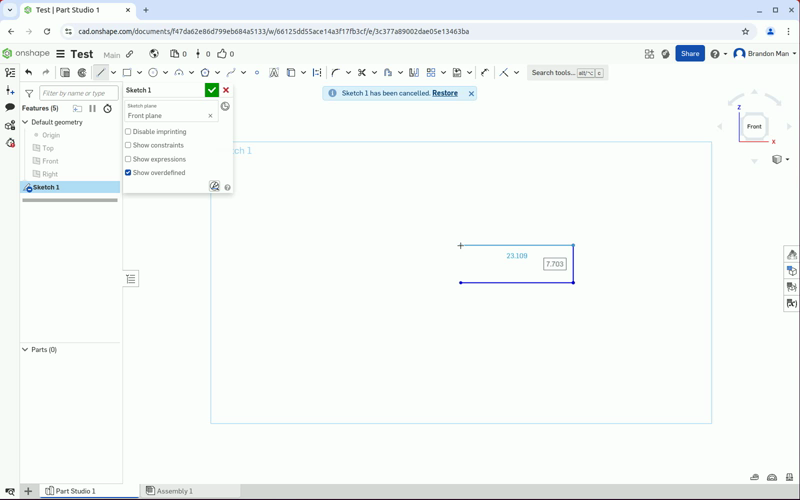
key_up(shift)
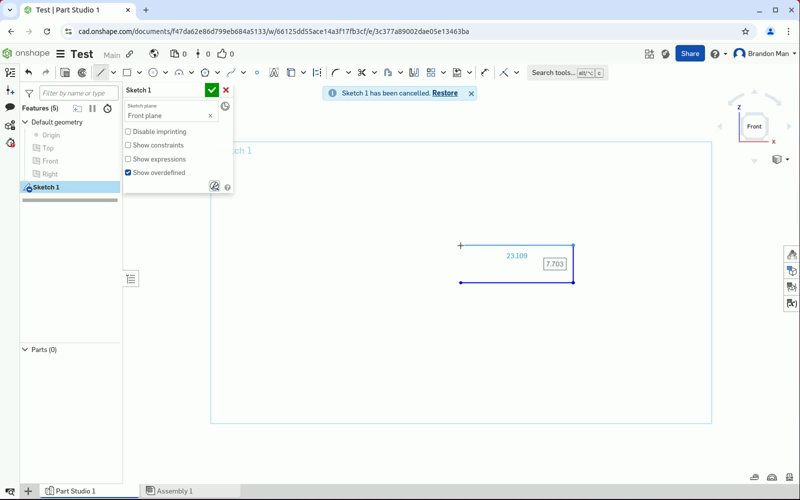
mouse_move(490, 245)
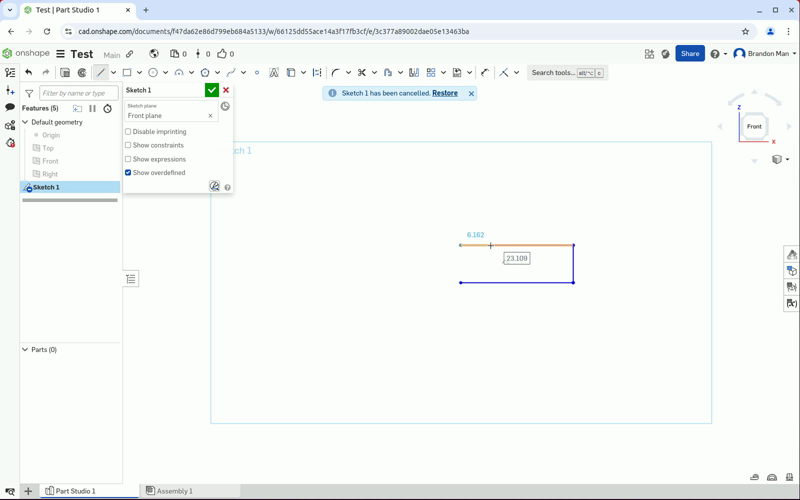
key_down(shift)
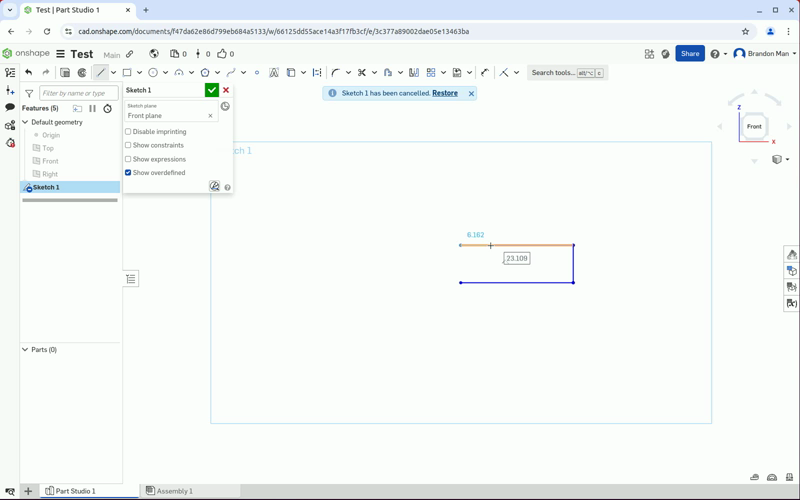
mouse_move(460, 282)
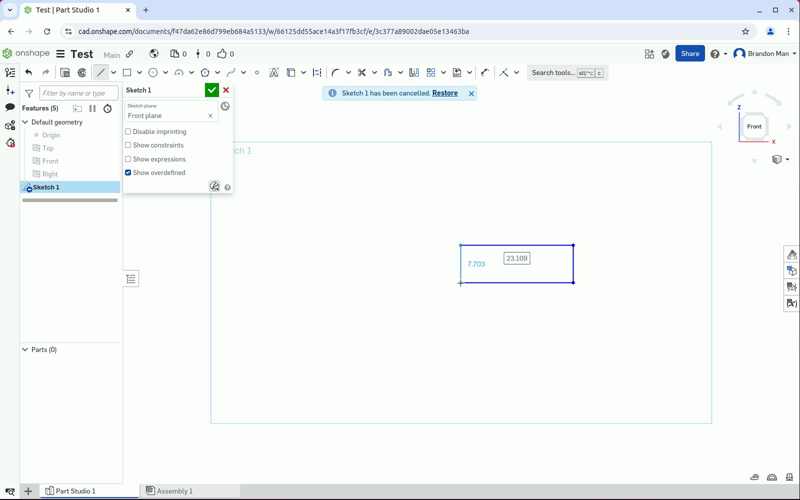
key_up(shift)
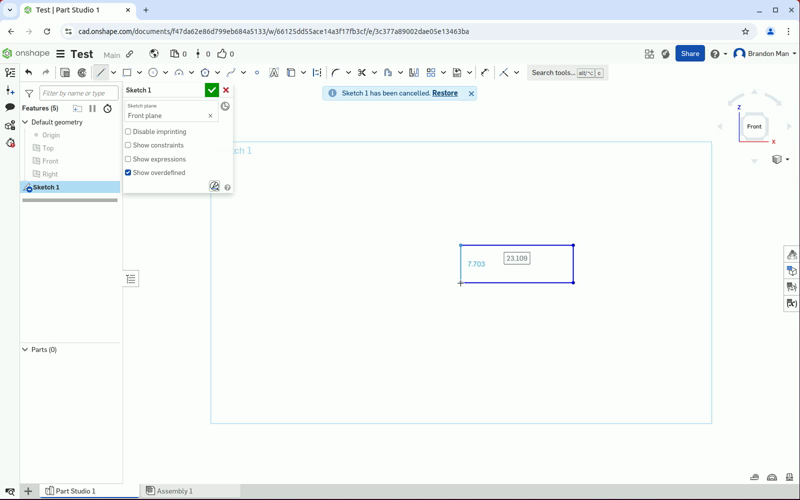
click(460, 282)
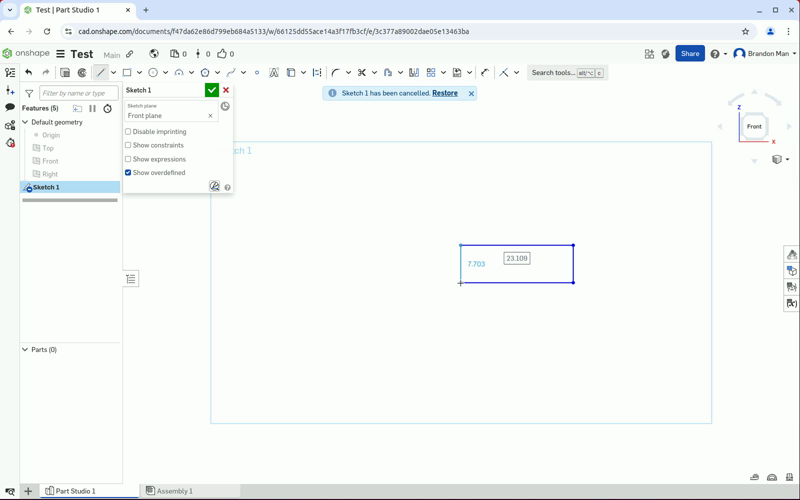
key(esc)
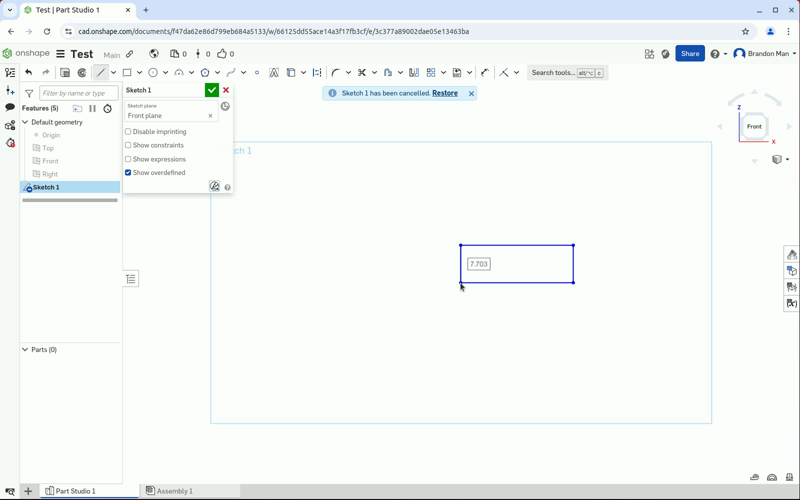
mouse_move(558, 269)
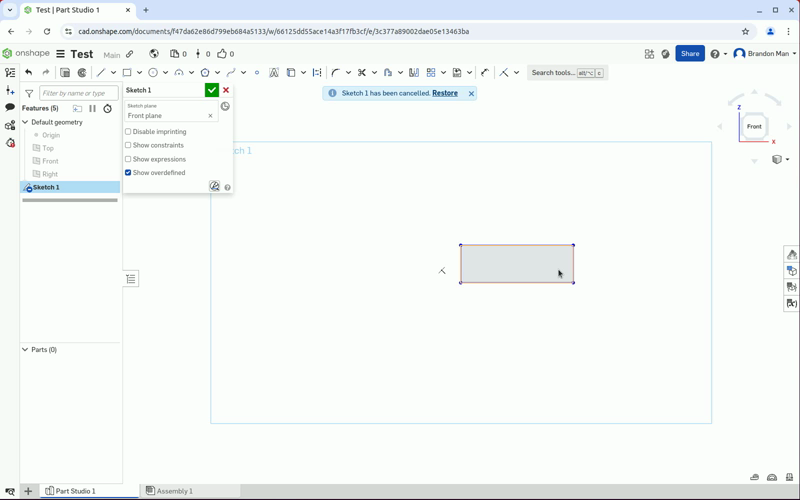
click(558, 269)
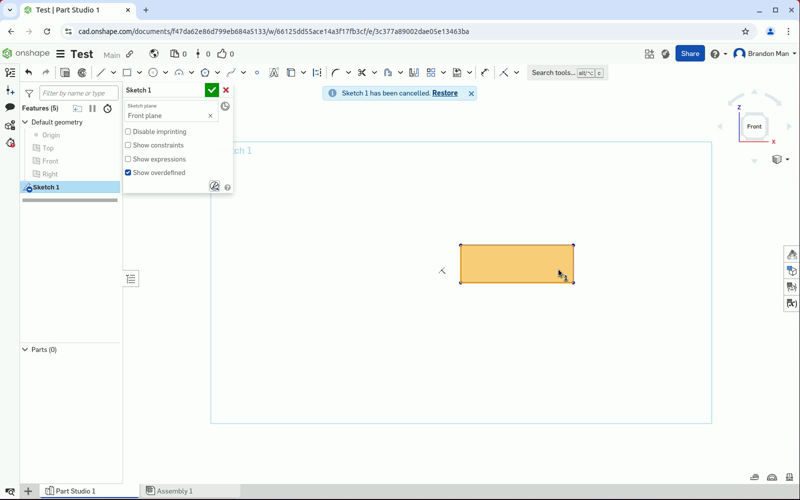
mouse_move(73, 352)
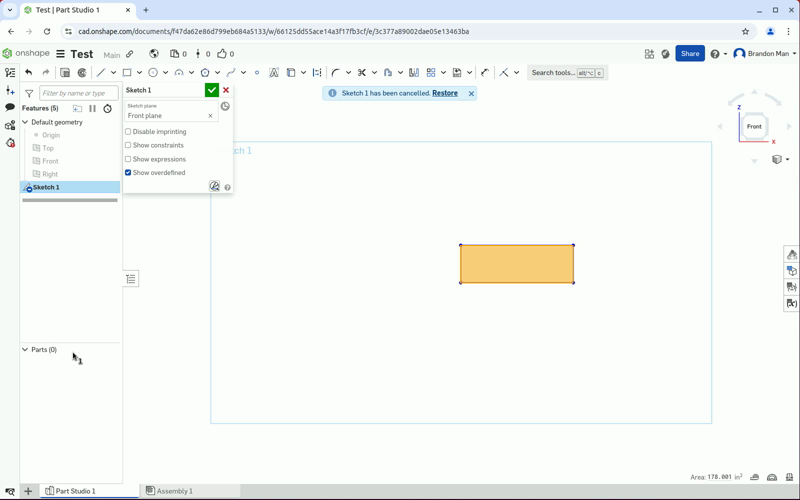
key(shift+y)
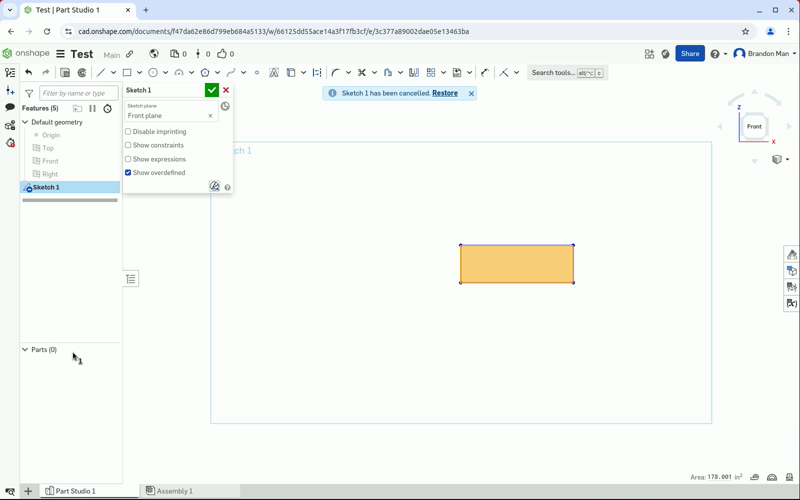
key(shift+e)
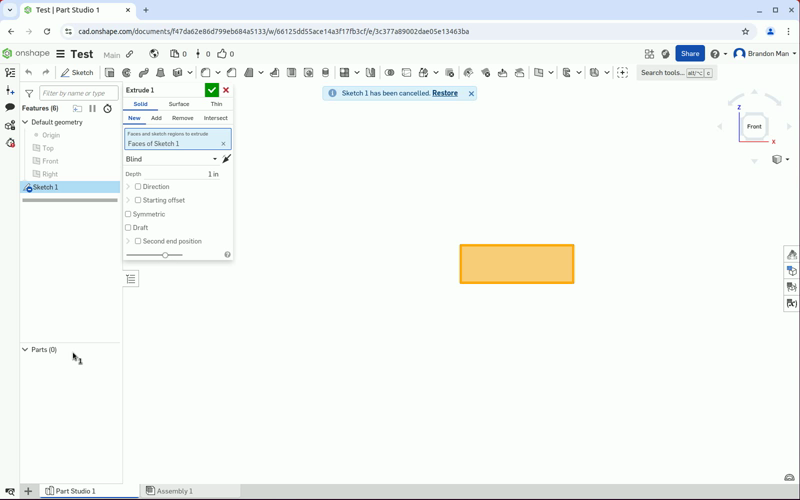
mouse_move(143, 106)
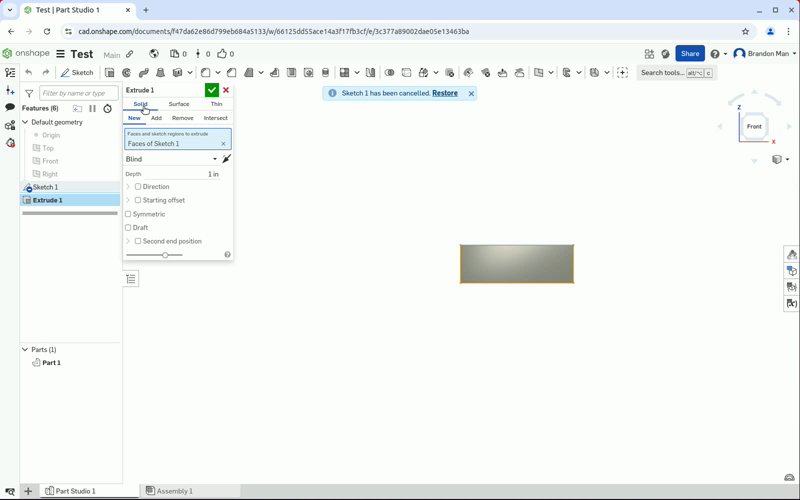
click(143, 106)
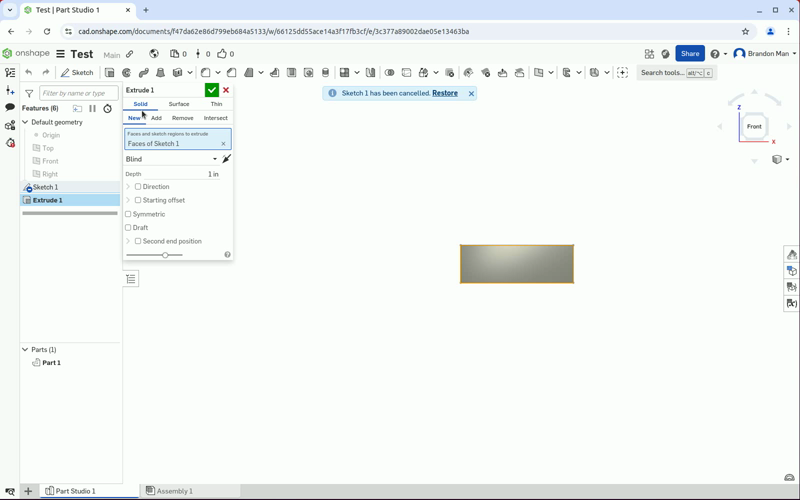
mouse_move(137, 120)
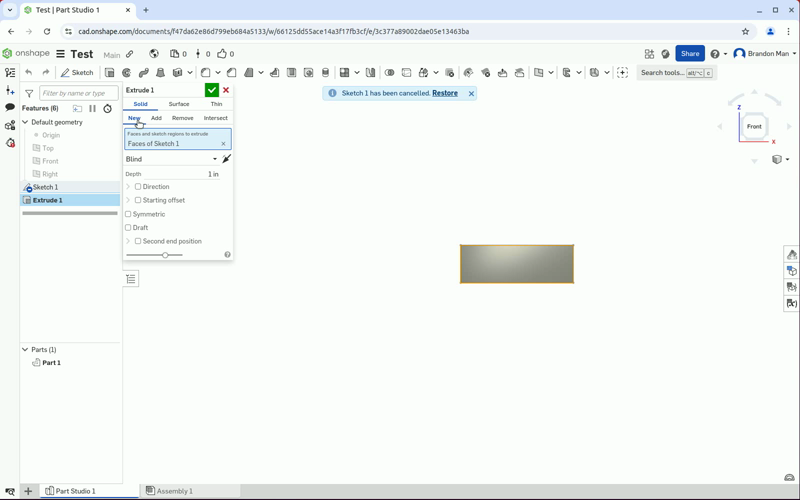
click(137, 120)
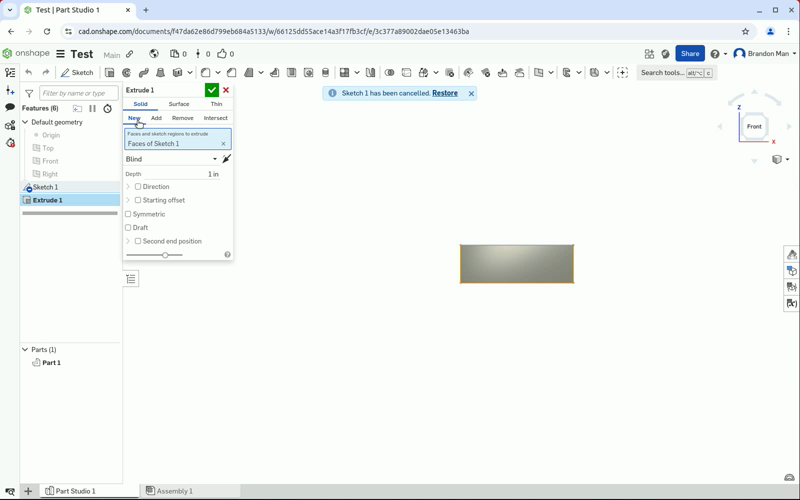
key(tab, 4)
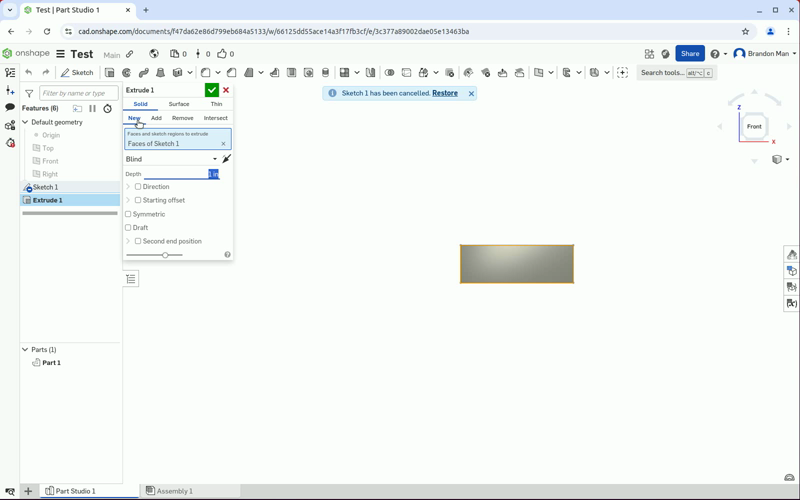
text(11.554)
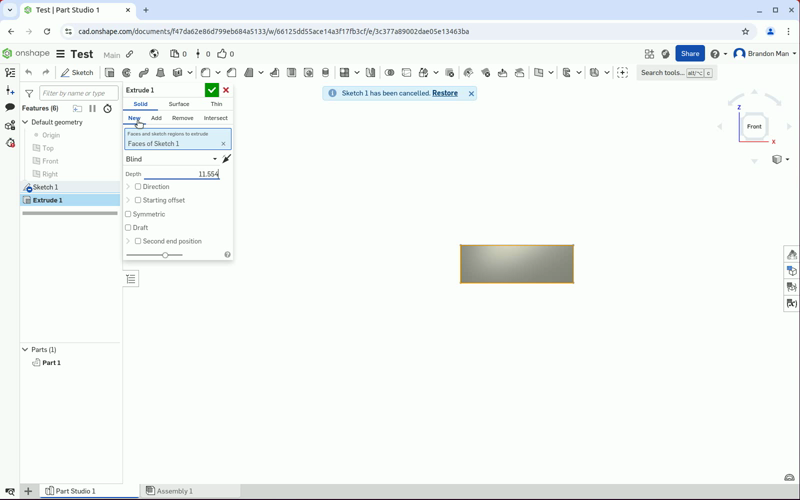
key(enter)
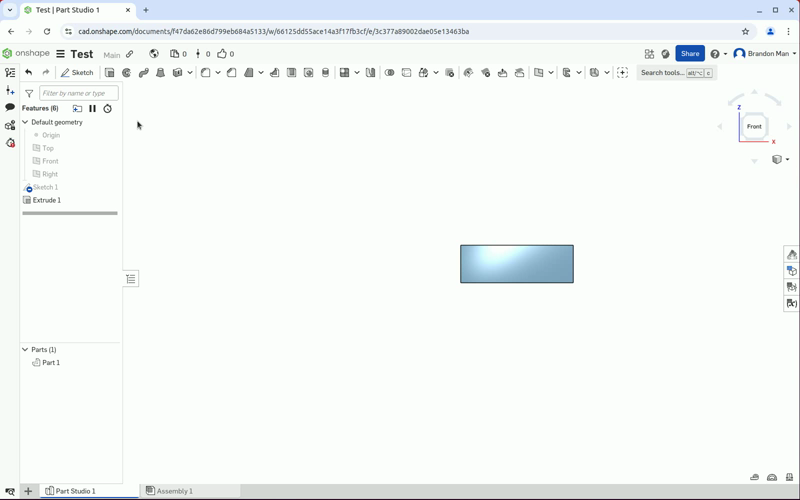
key(shift+h)
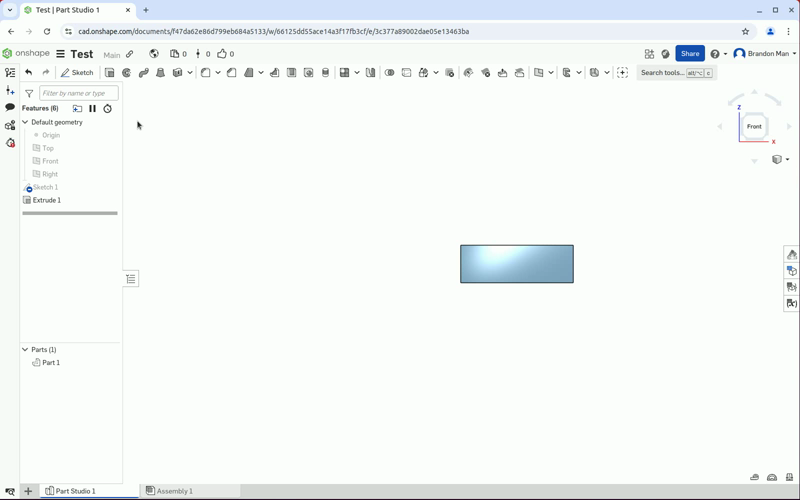
key(shift+h)
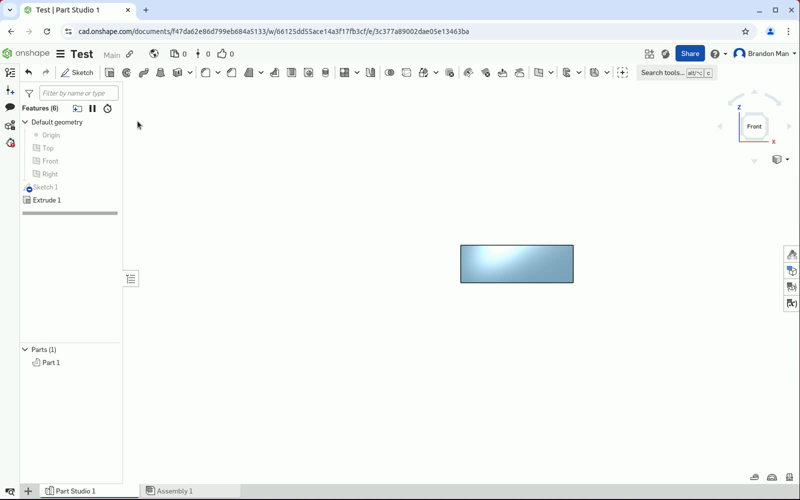
mouse_move(73, 189)
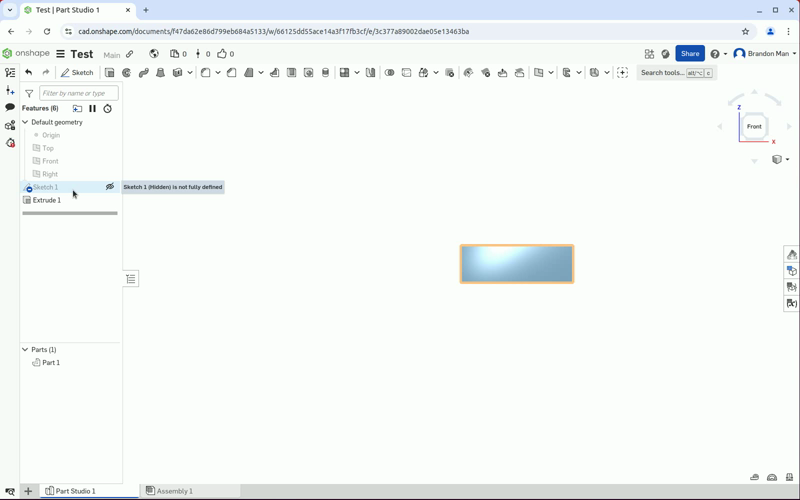
click(73, 189)
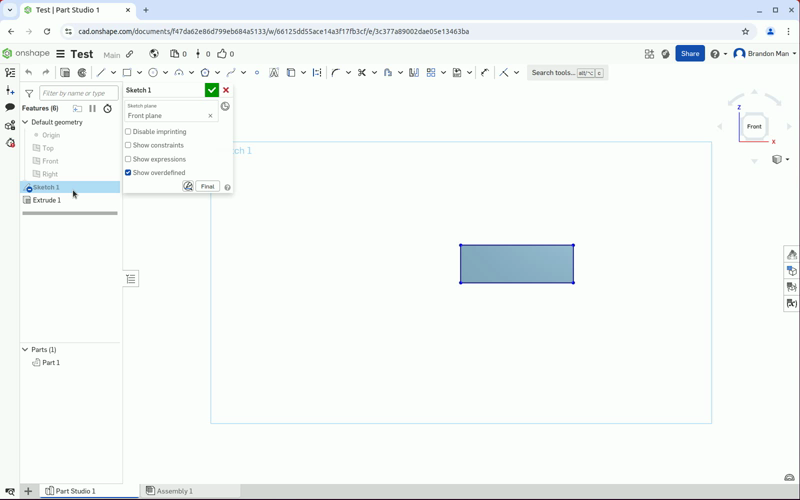
mouse_move(229, 92)
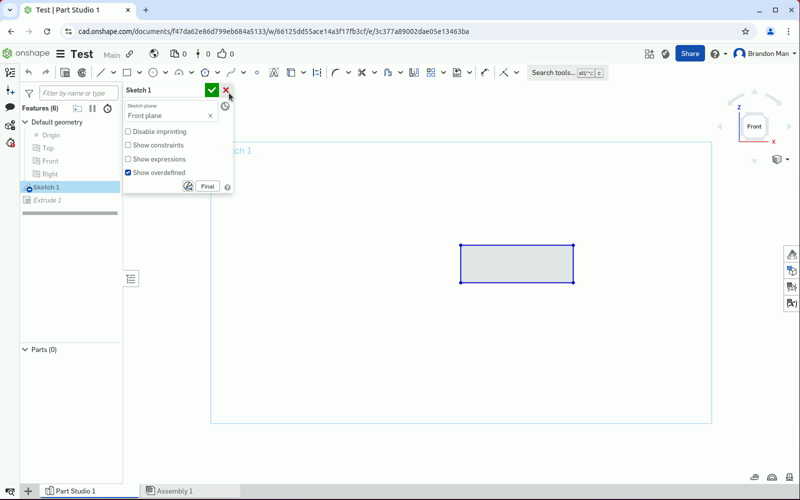
click(229, 92)
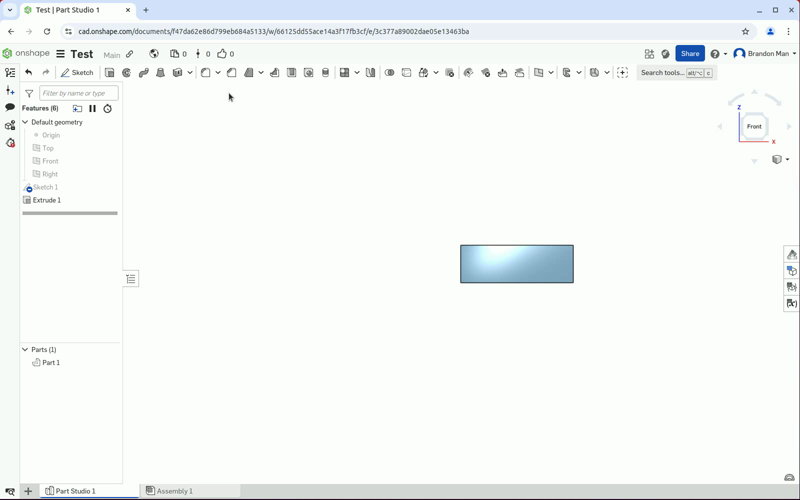
mouse_move(73, 352)
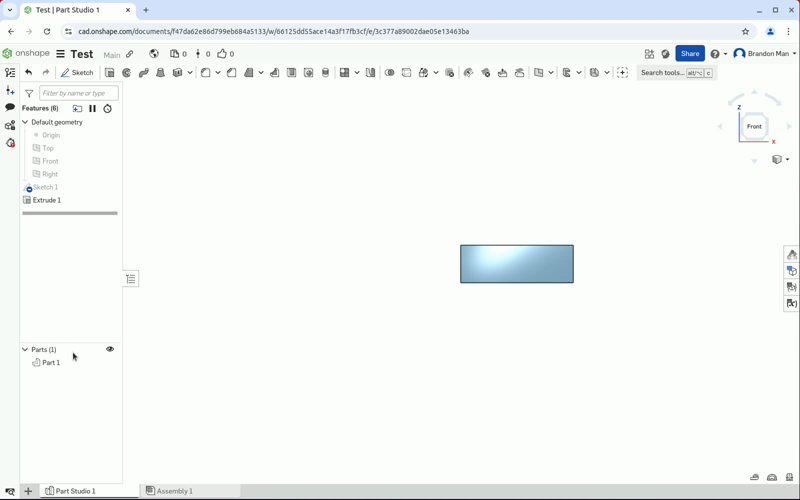
key(y)
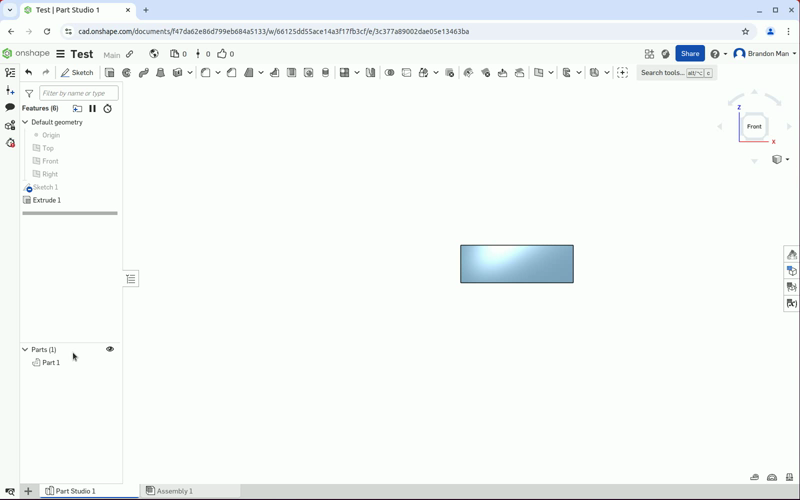
key(shift+p)
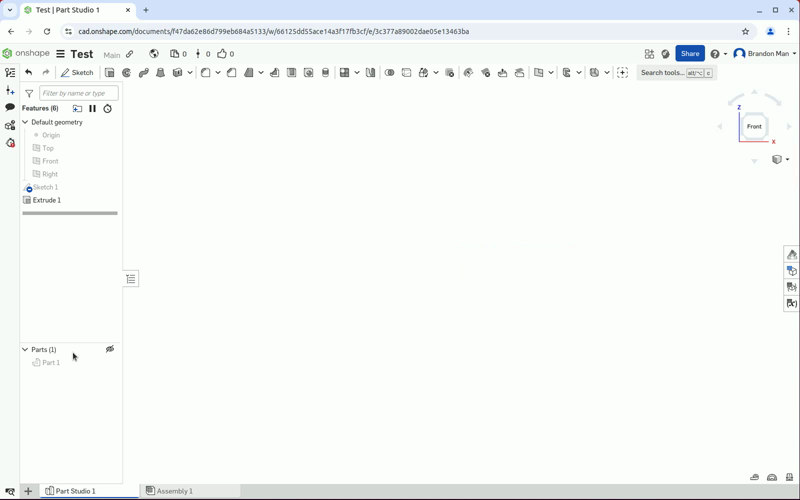
key(space)
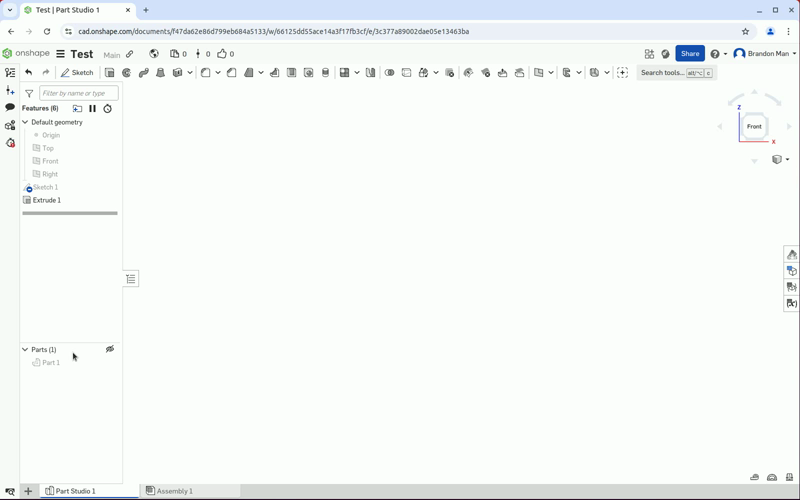
key_down(shift)
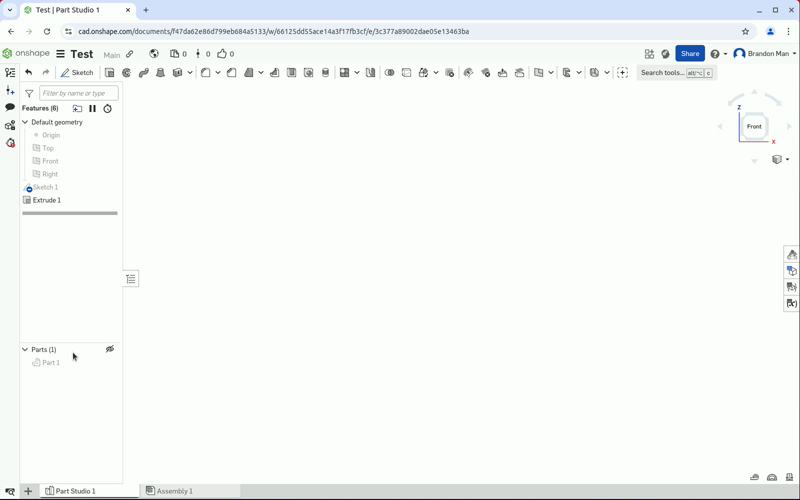
key(left)
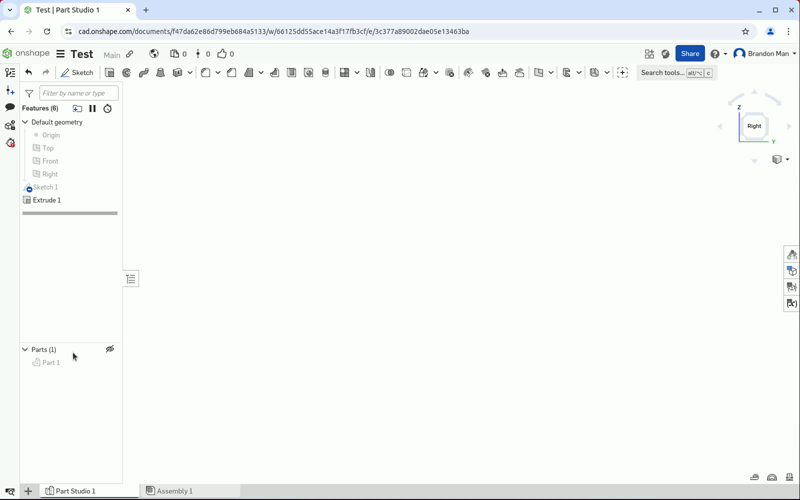
key_up(shift)
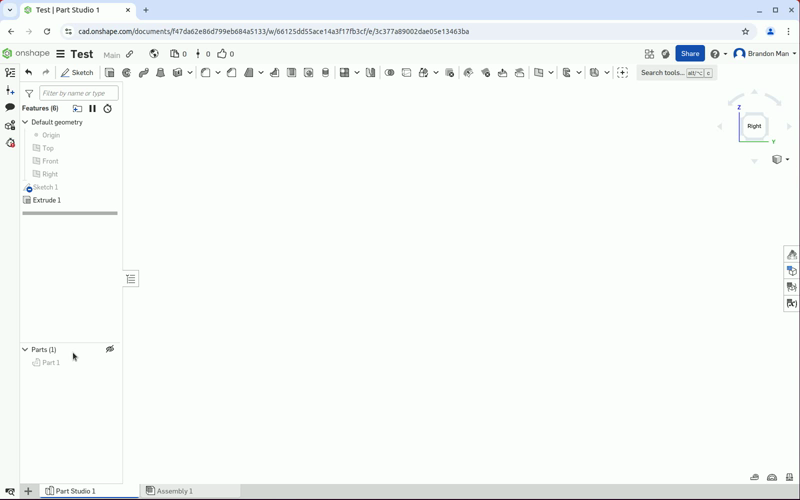
mouse_move(73, 352)
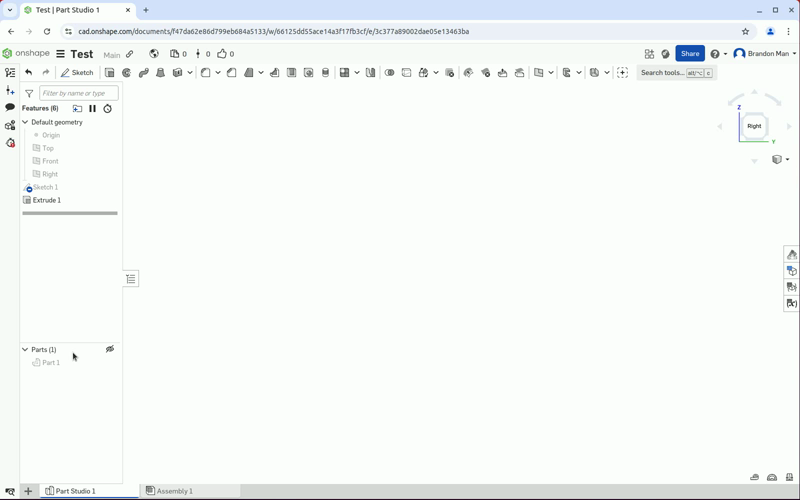
key(shift+y)
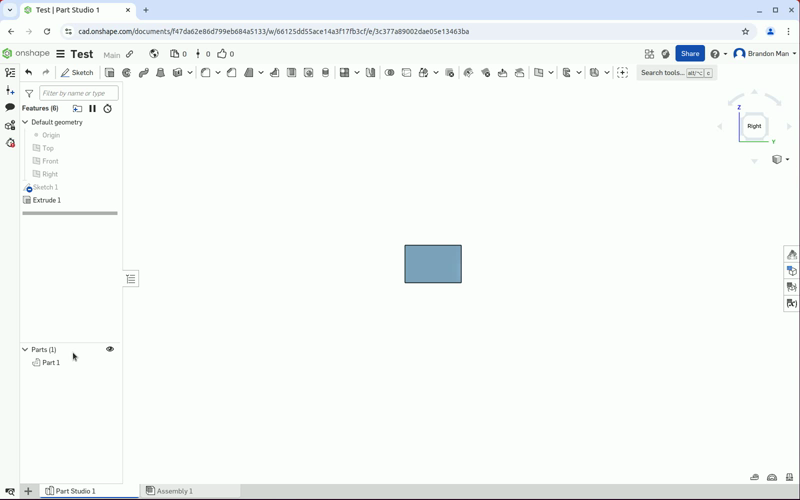
mouse_move(541, 75)
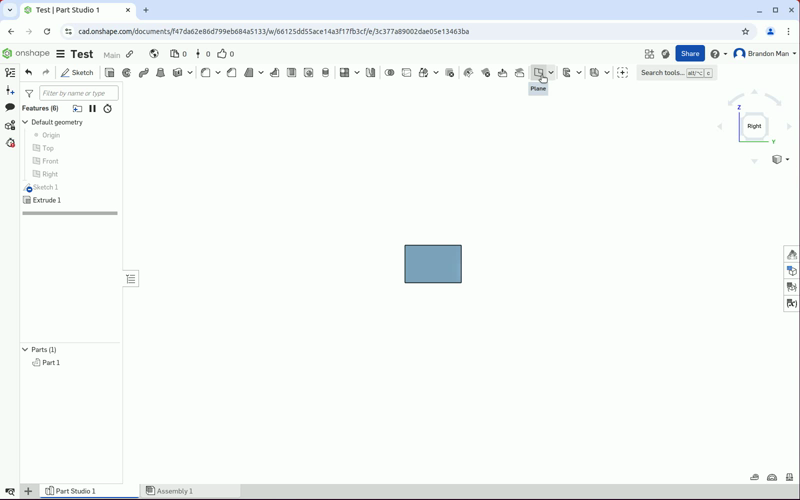
click(541, 75)
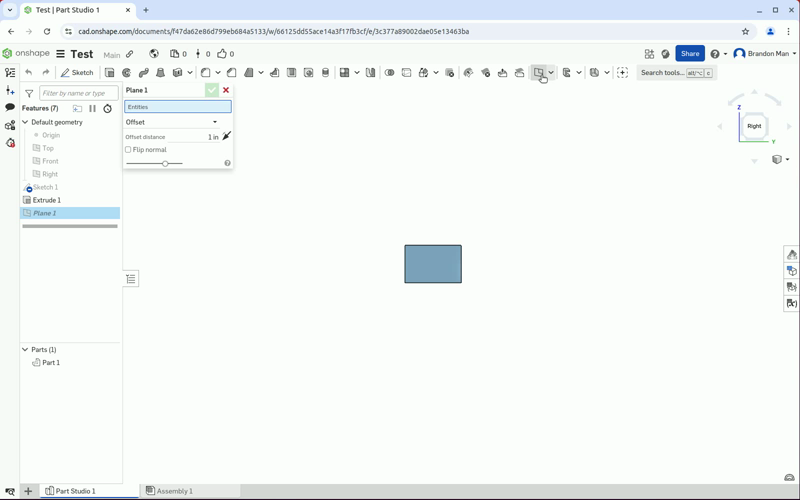
mouse_move(73, 176)
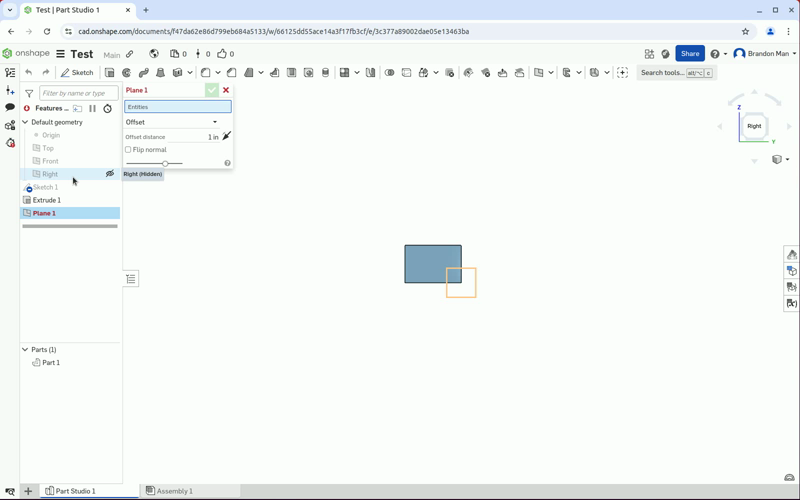
click(73, 176)
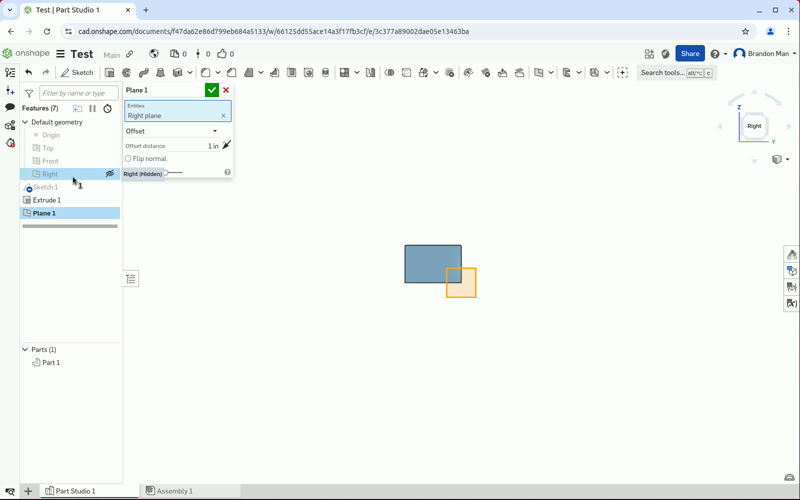
key(tab, 2)
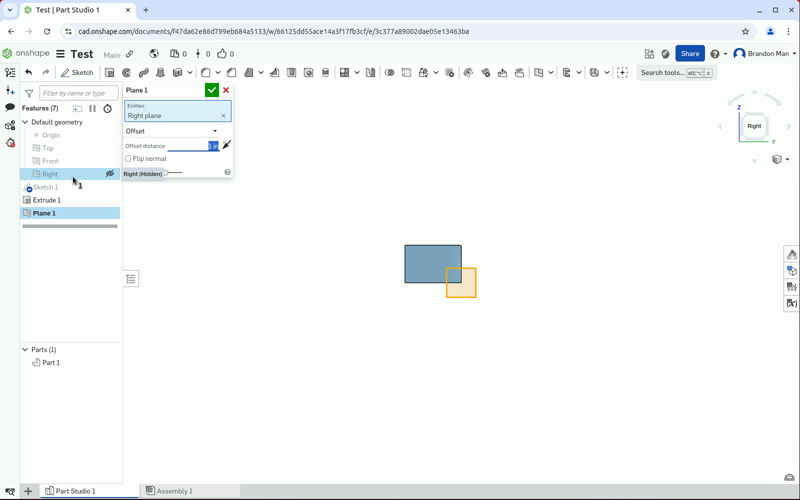
text(23.108)
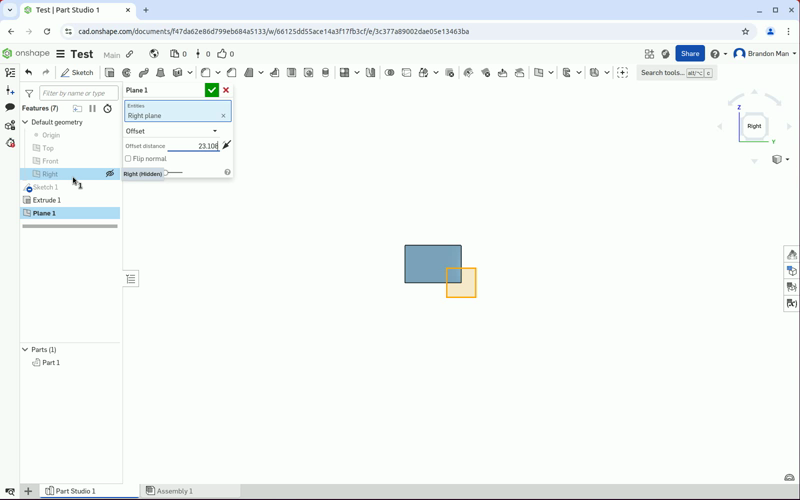
key(enter, 2)
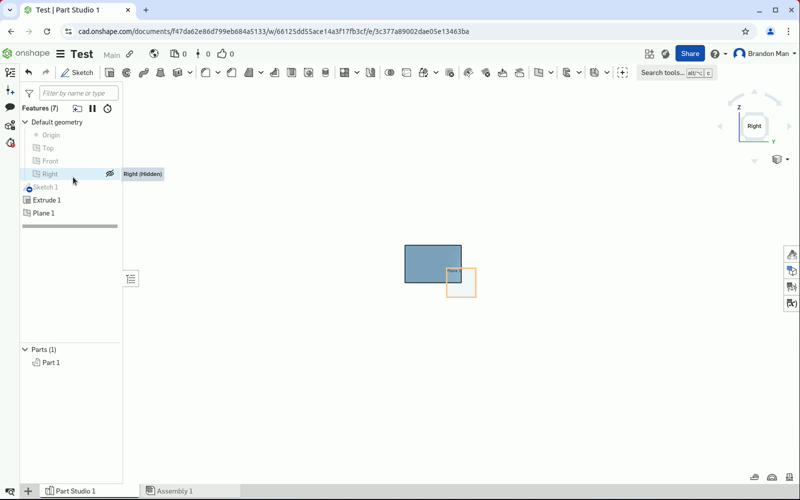
key(shift+s)
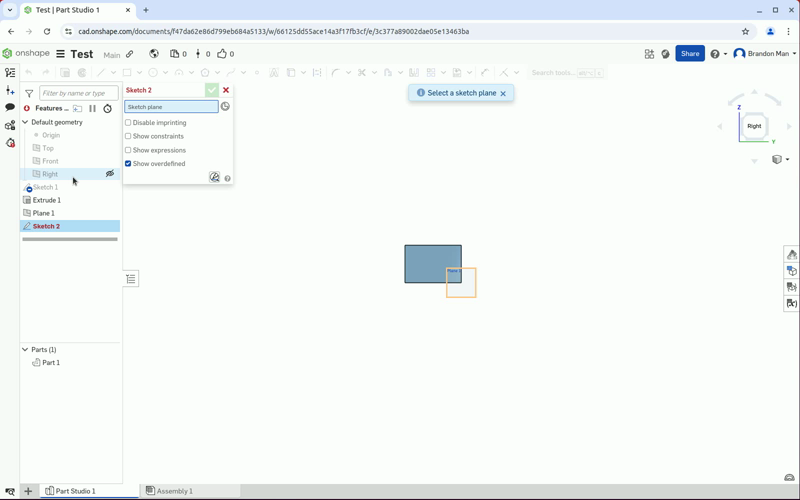
mouse_move(73, 215)
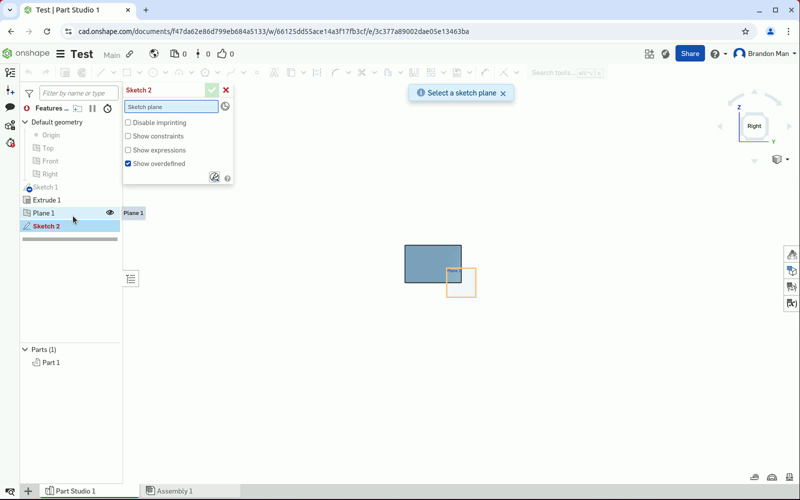
click(73, 215)
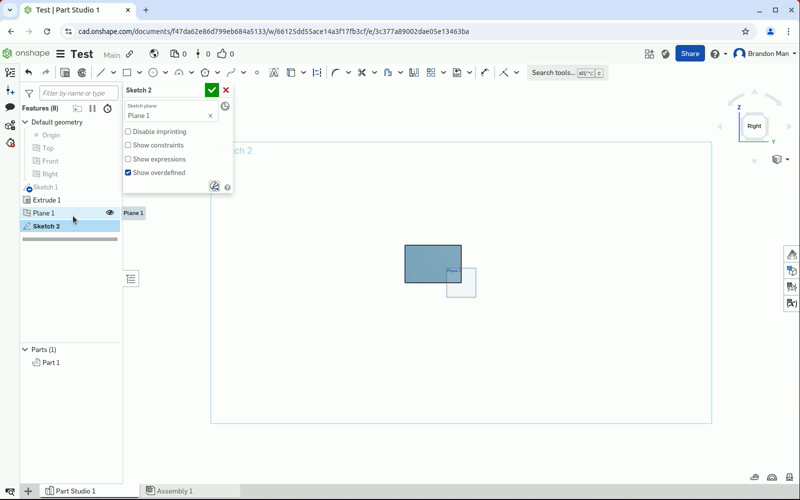
mouse_move(73, 352)
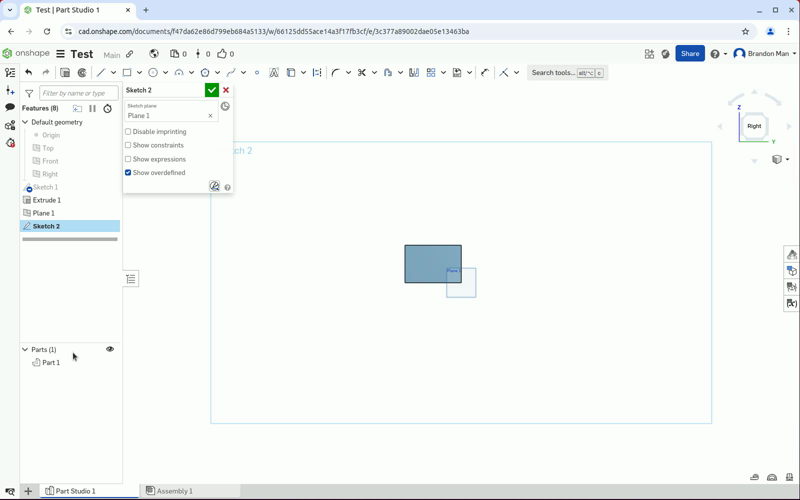
key(y)
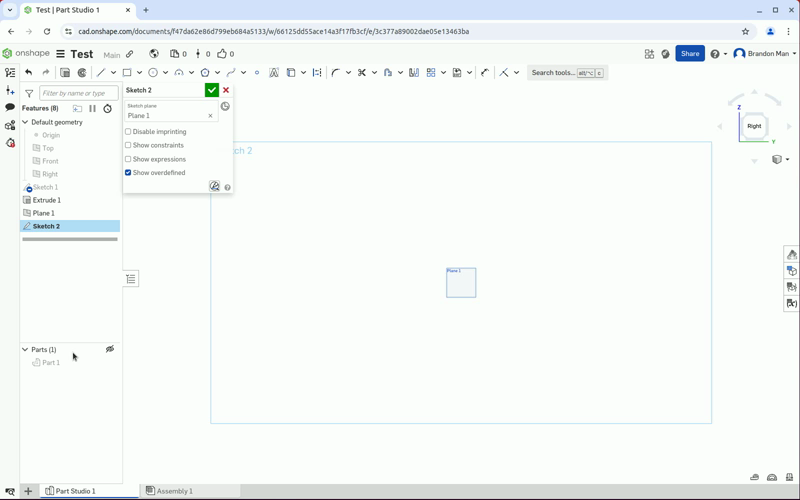
key(l)
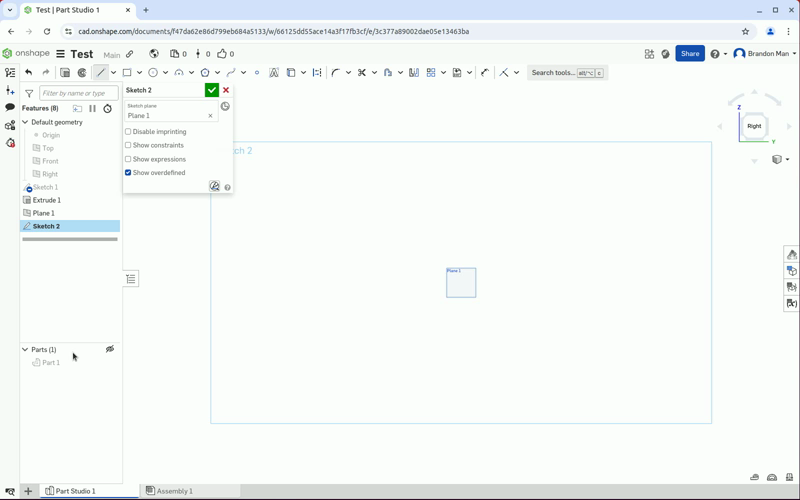
key_down(shift)
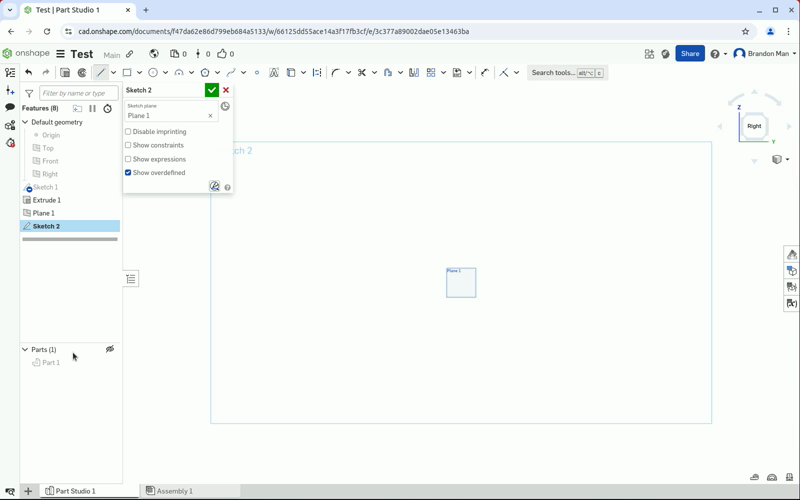
mouse_move(423, 264)
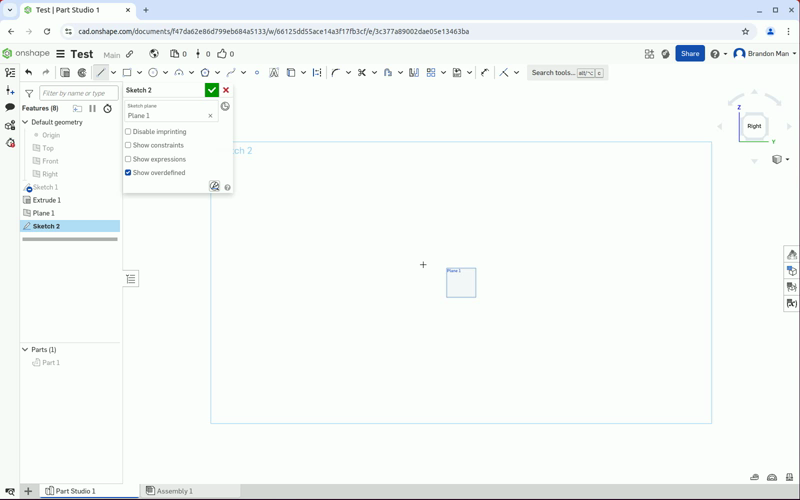
click(423, 264)
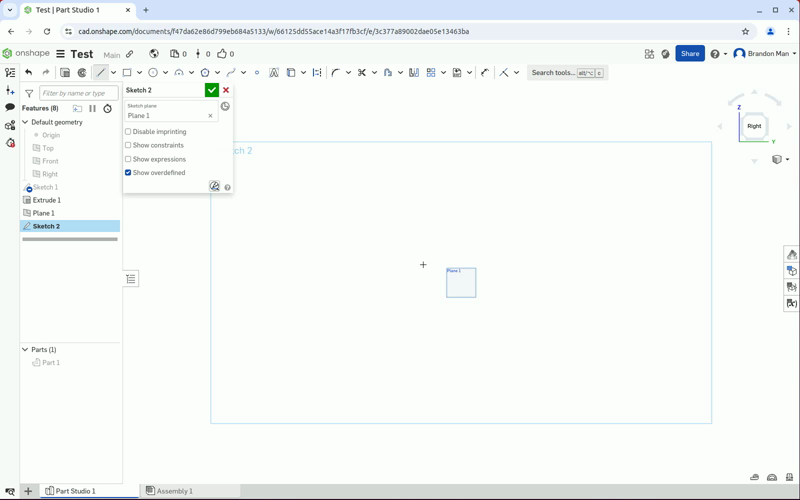
key_up(shift)
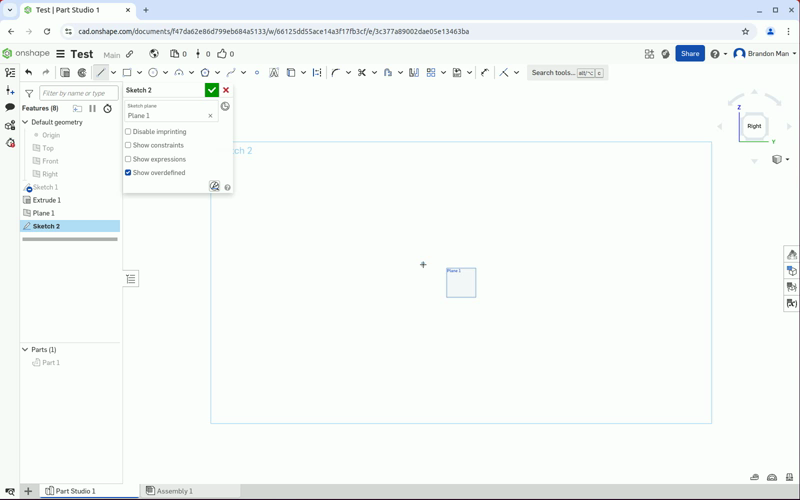
key_down(shift)
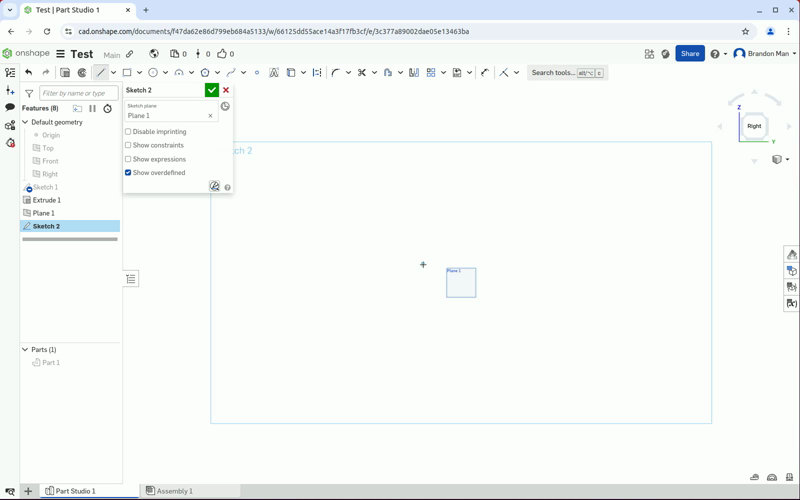
mouse_move(453, 264)
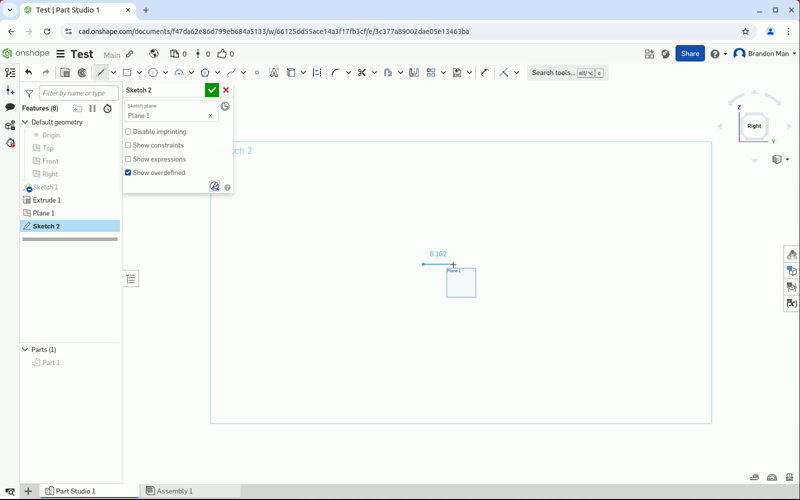
mouse_move(443, 264)
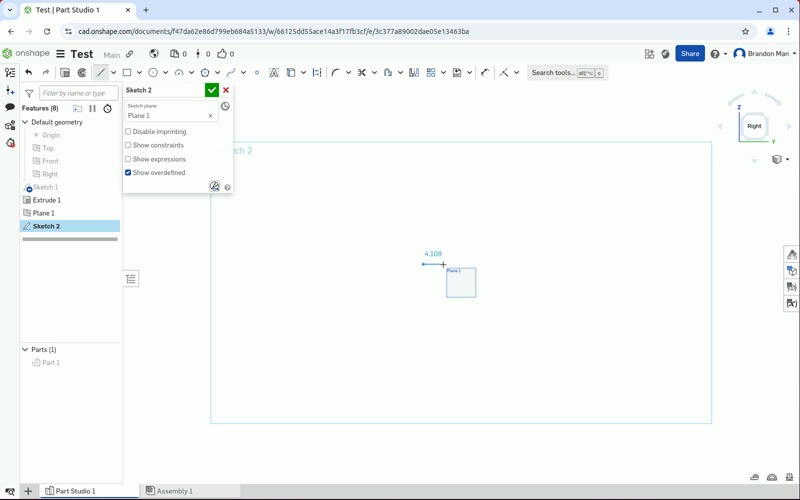
click(443, 264)
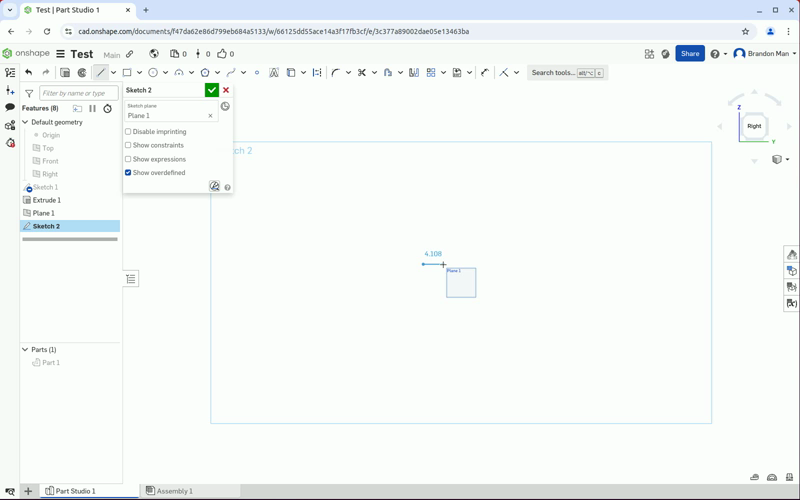
key_up(shift)
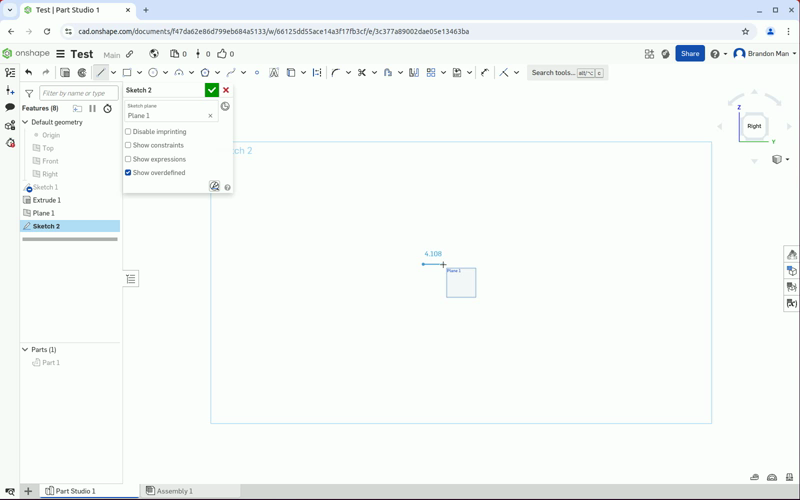
key_down(shift)
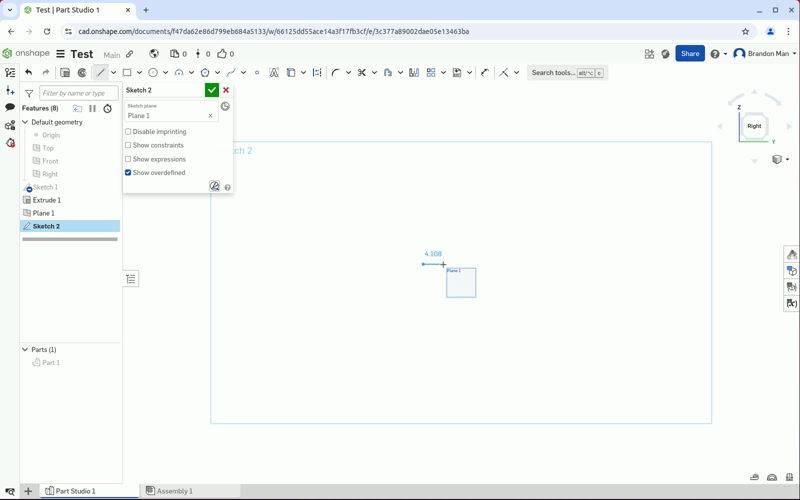
mouse_move(473, 264)
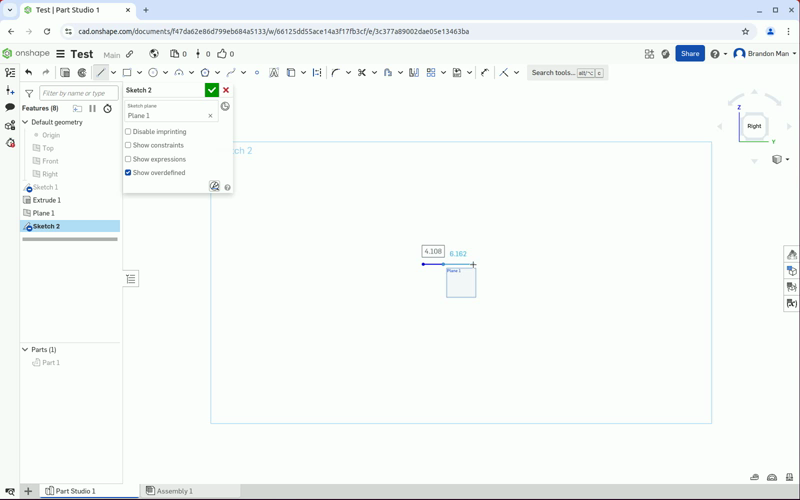
mouse_move(443, 244)
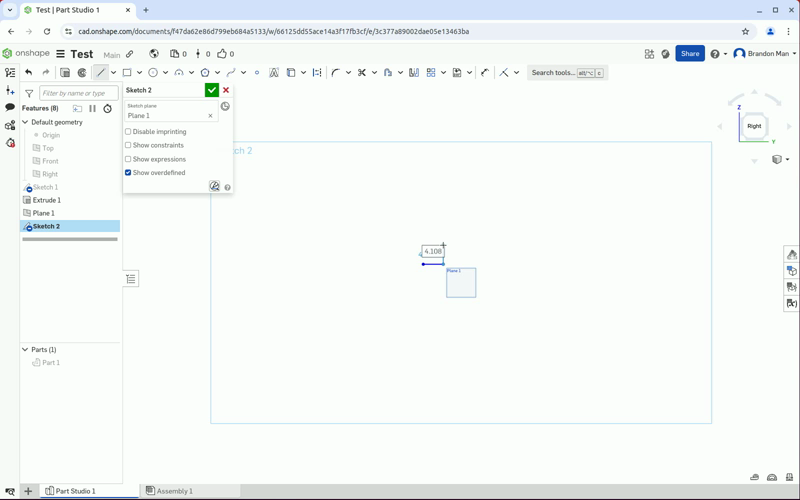
click(443, 244)
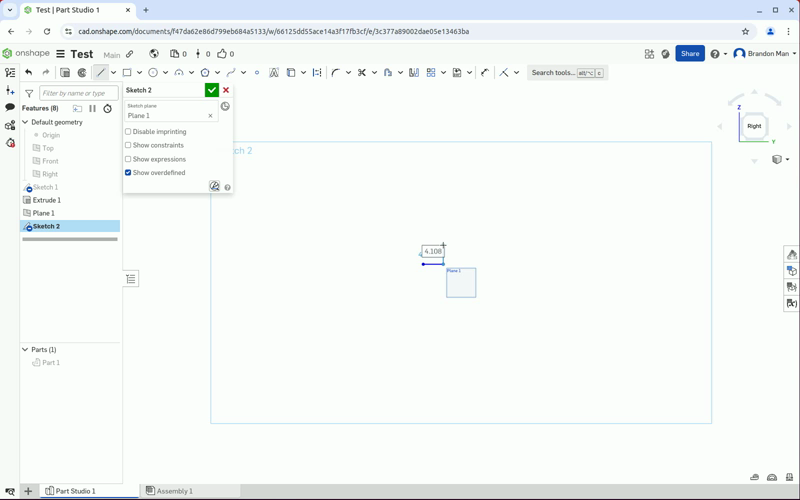
key_up(shift)
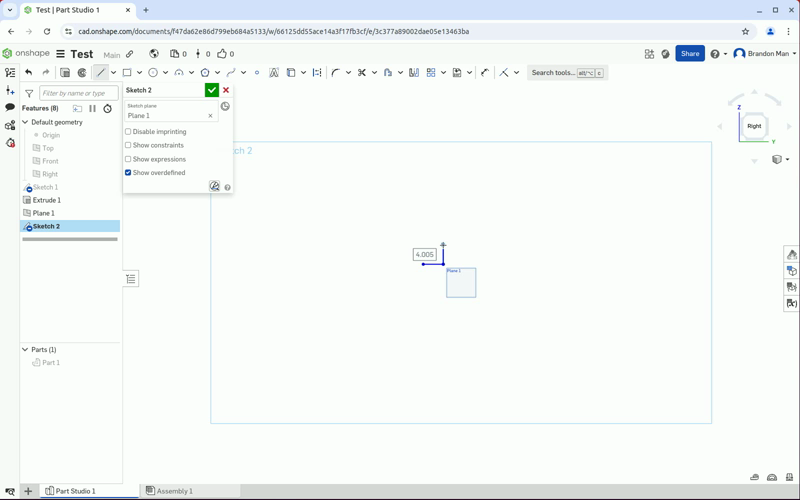
key_down(shift)
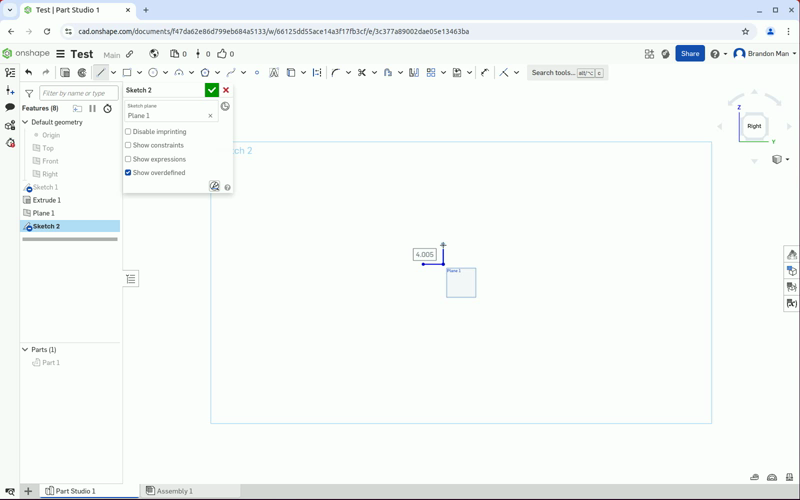
mouse_move(473, 244)
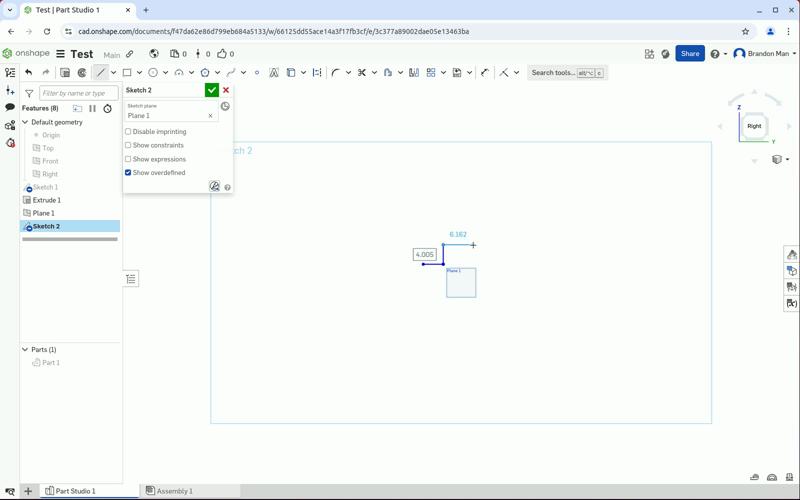
mouse_move(423, 244)
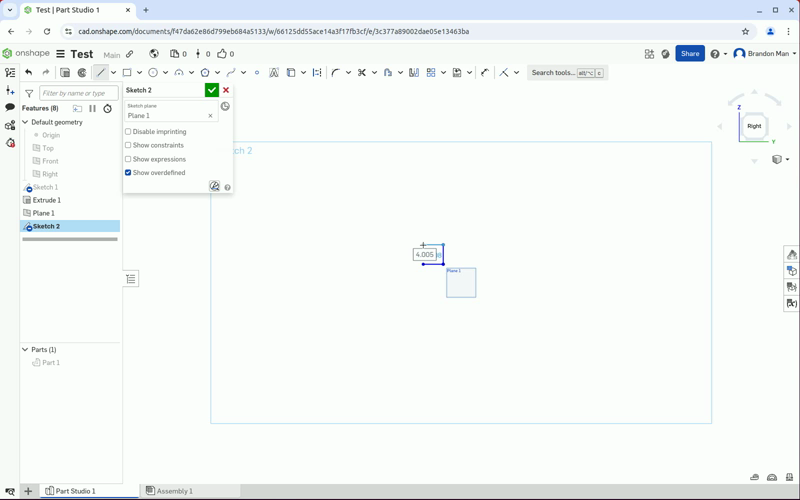
click(423, 244)
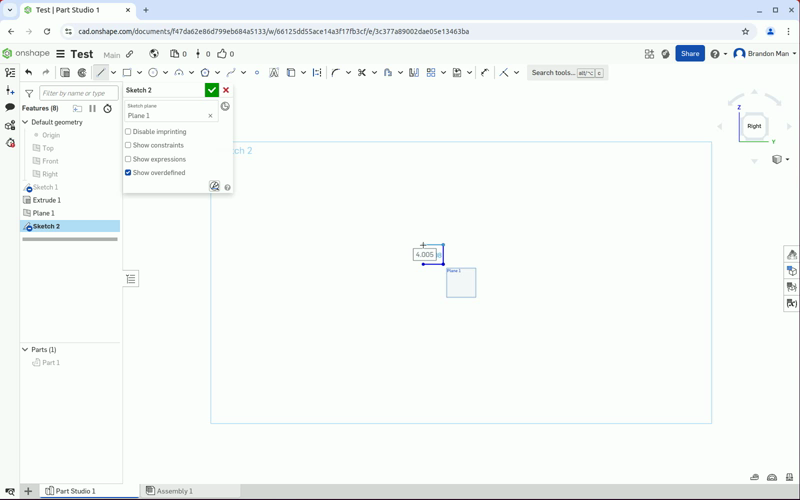
key_up(shift)
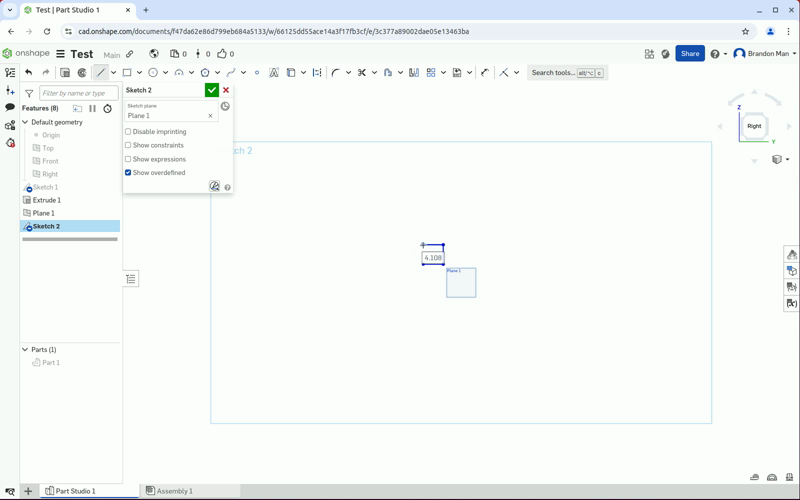
mouse_move(453, 244)
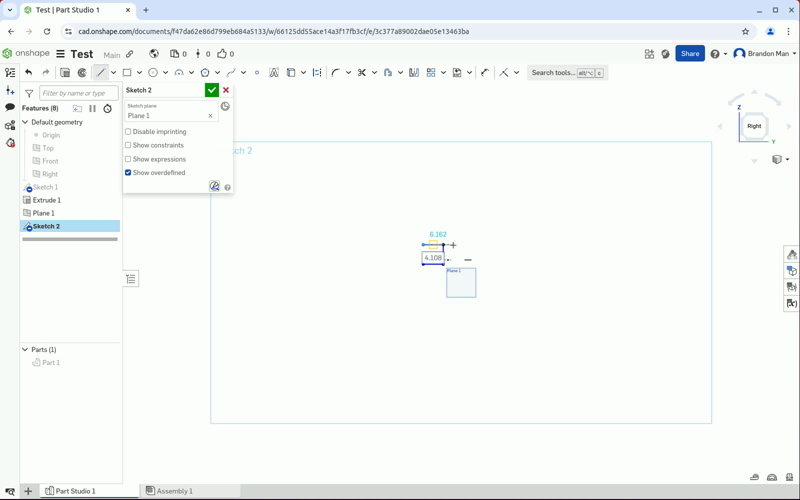
key_down(shift)
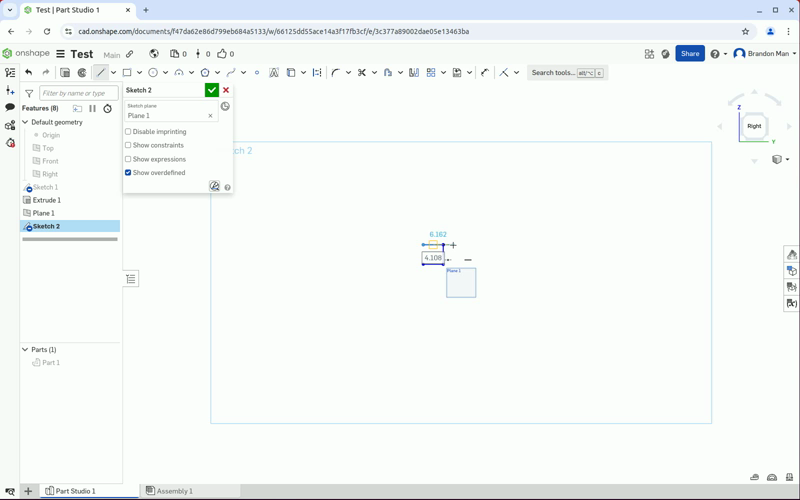
mouse_move(423, 264)
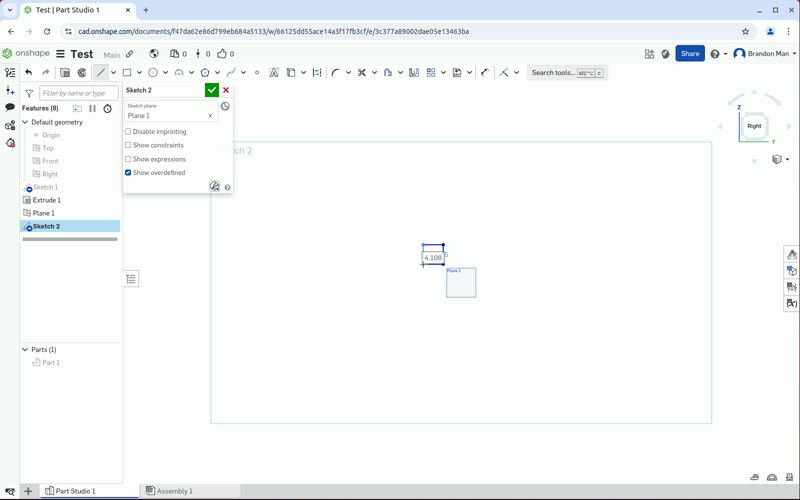
key_up(shift)
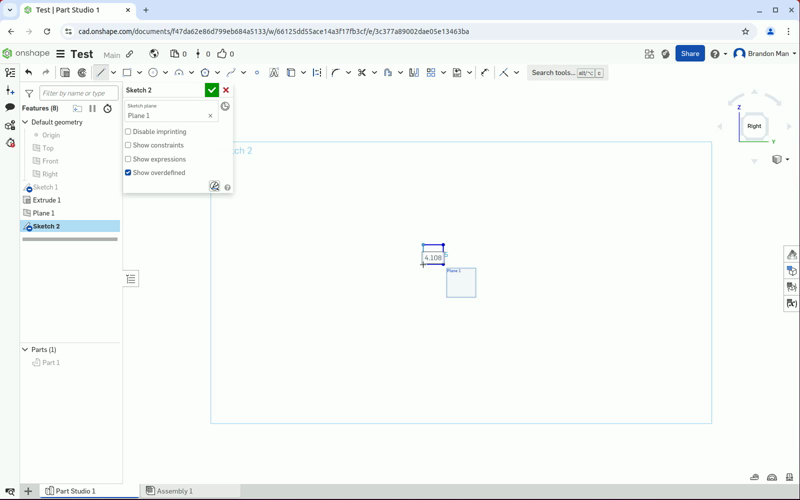
click(423, 264)
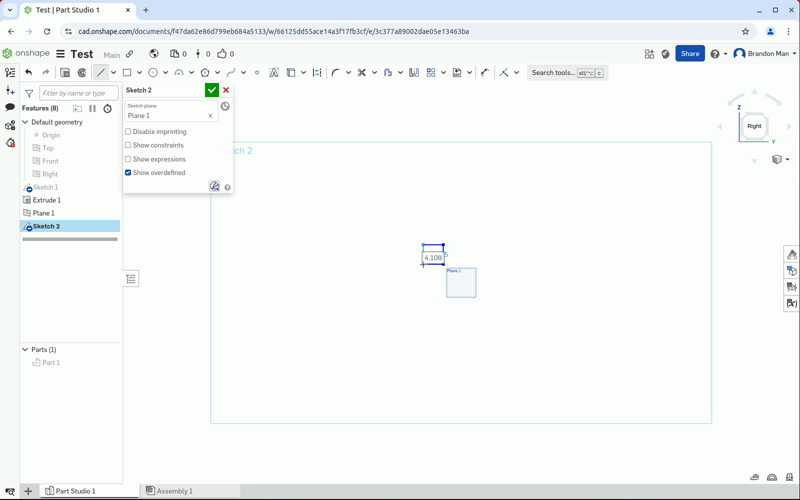
key(esc)
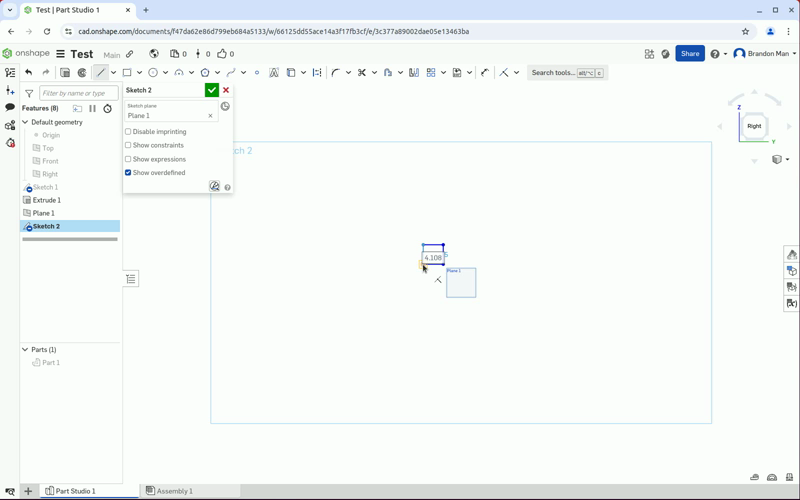
mouse_move(425, 248)
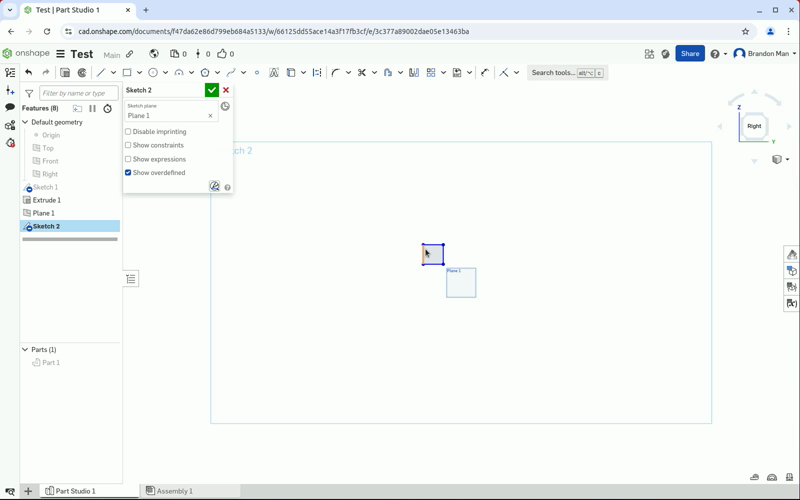
scroll(6)
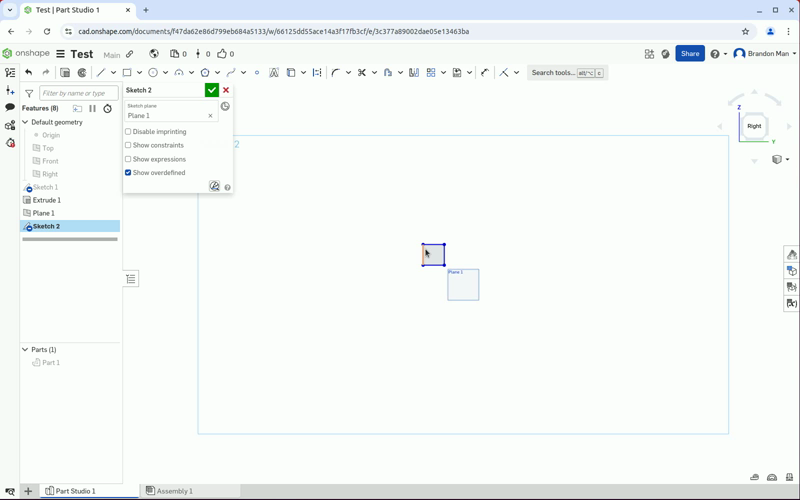
scroll(6)
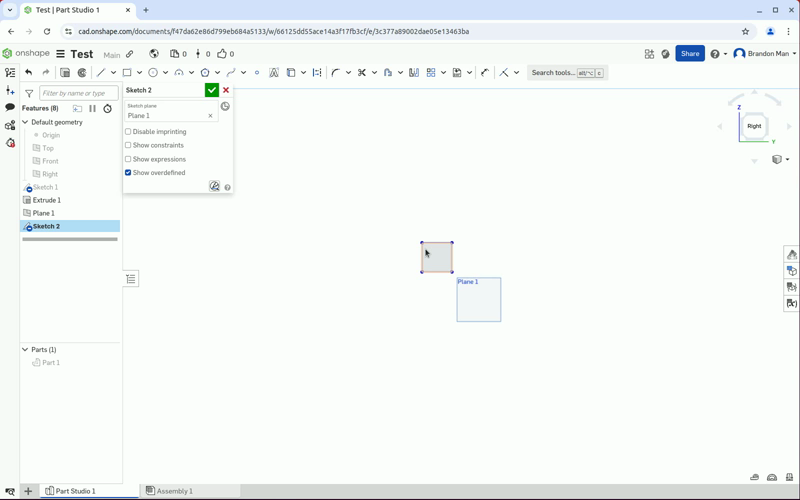
scroll(6)
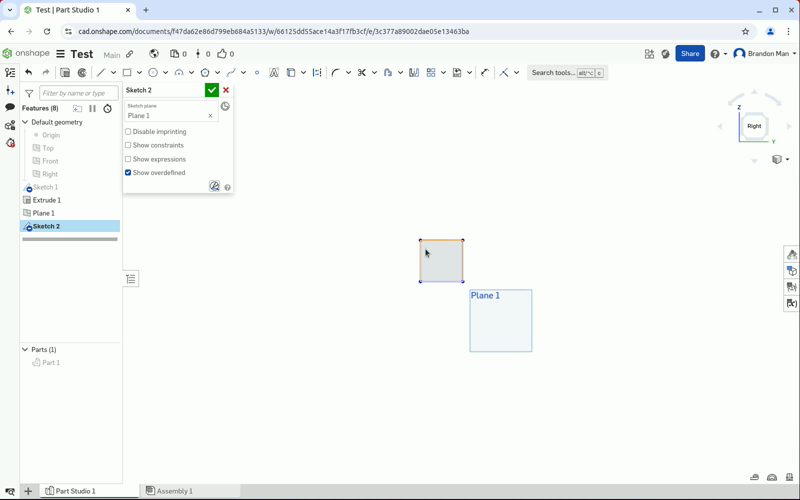
scroll(6)
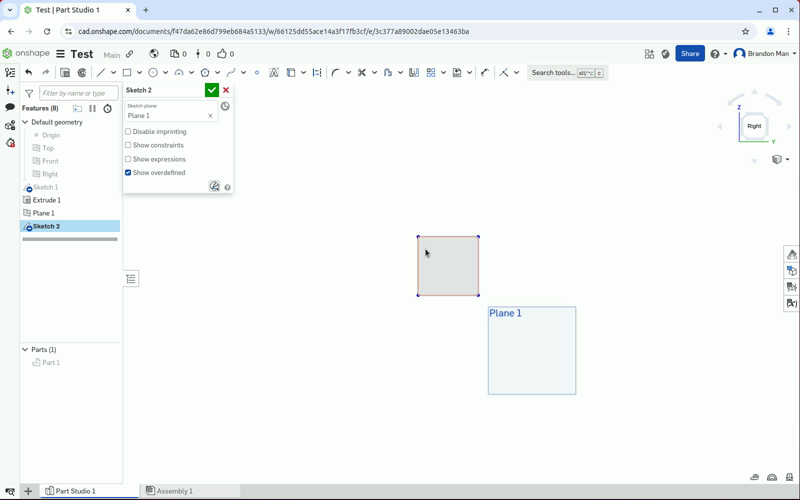
scroll(6)
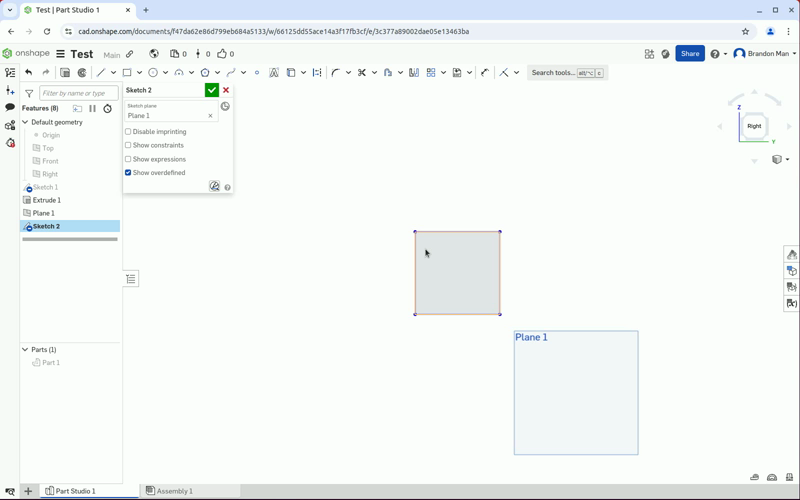
scroll(6)
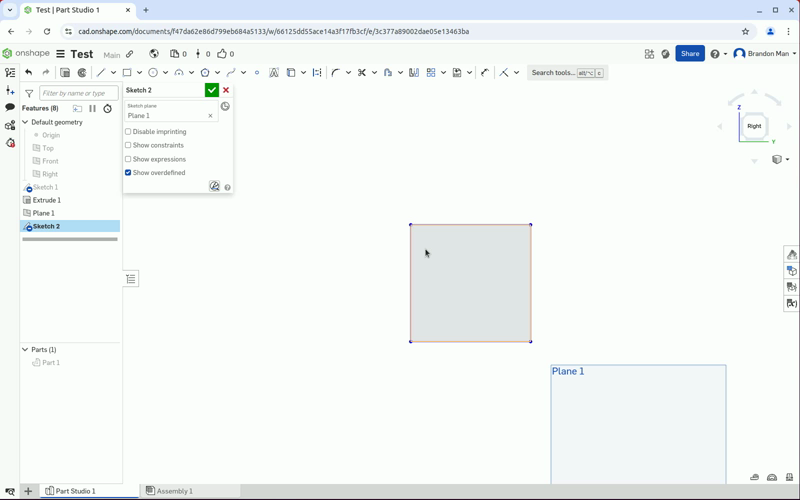
scroll(6)
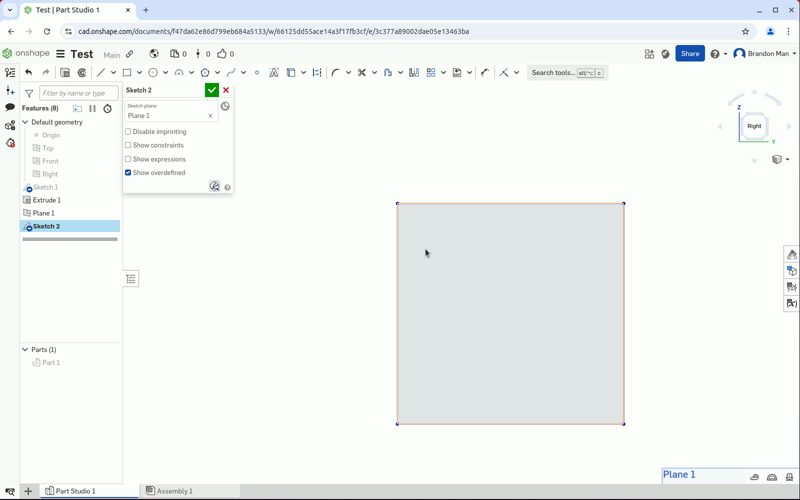
click(425, 248)
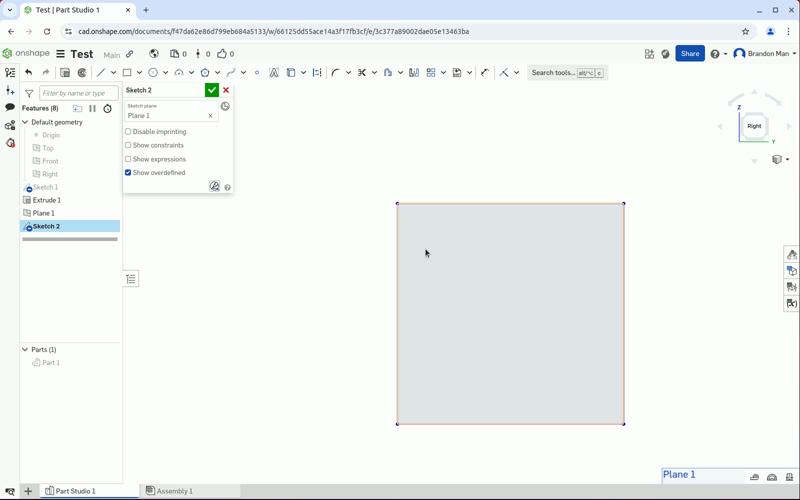
scroll(-6)
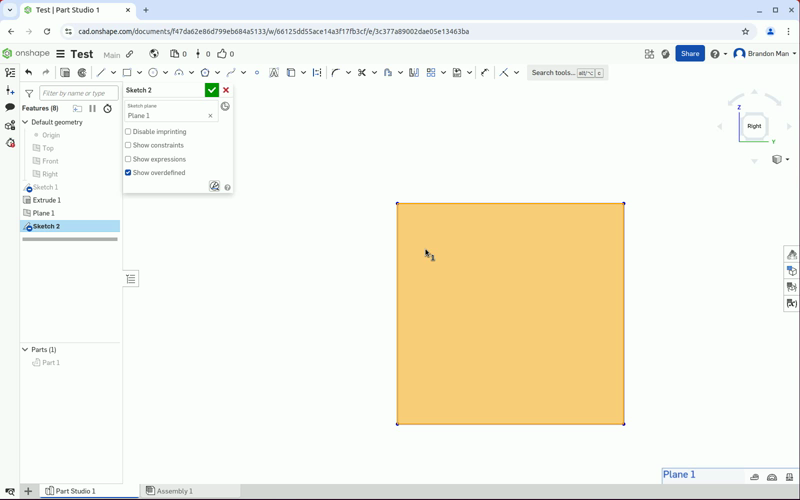
scroll(-6)
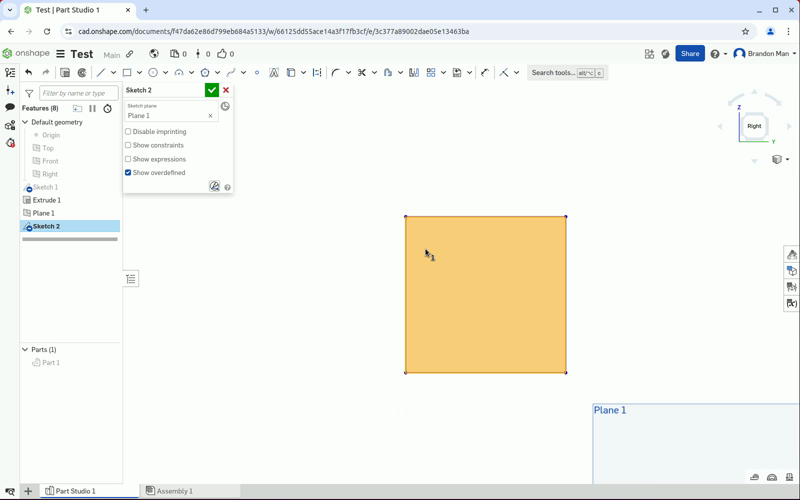
scroll(-6)
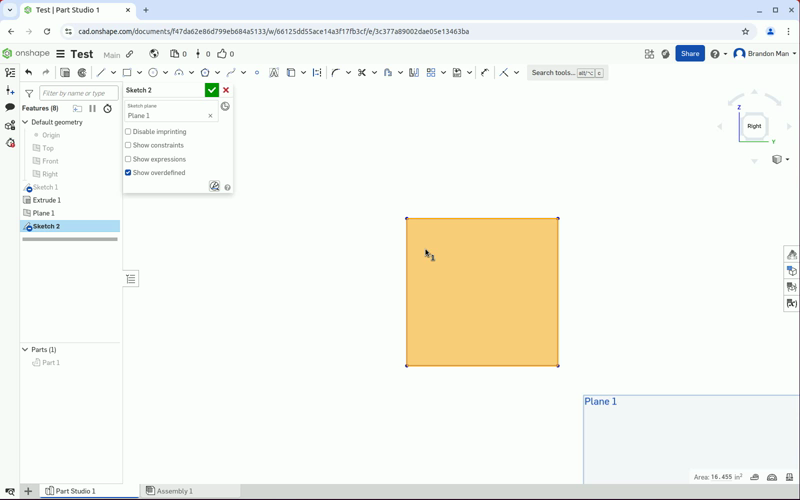
scroll(-6)
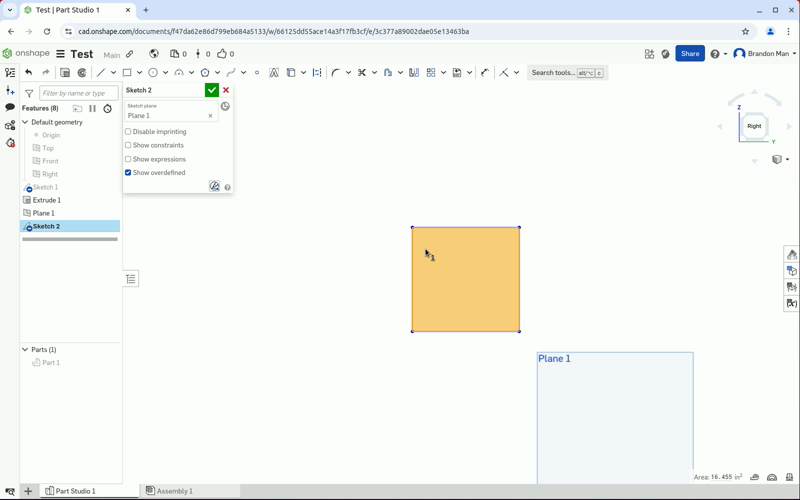
scroll(-6)
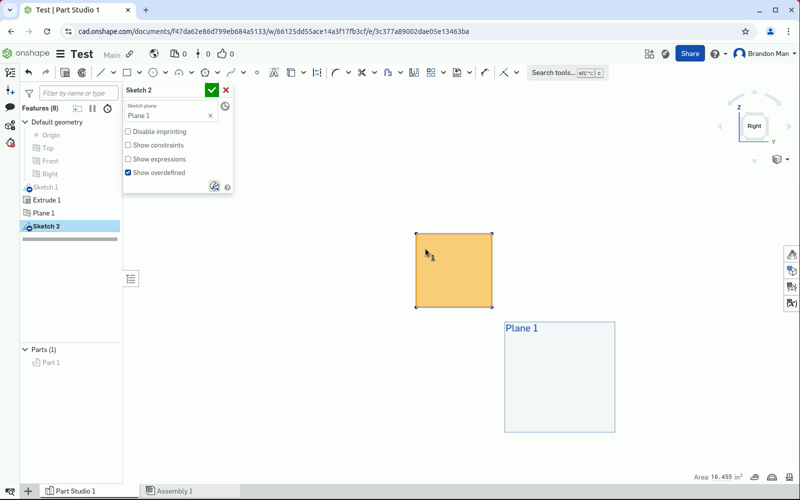
scroll(-6)
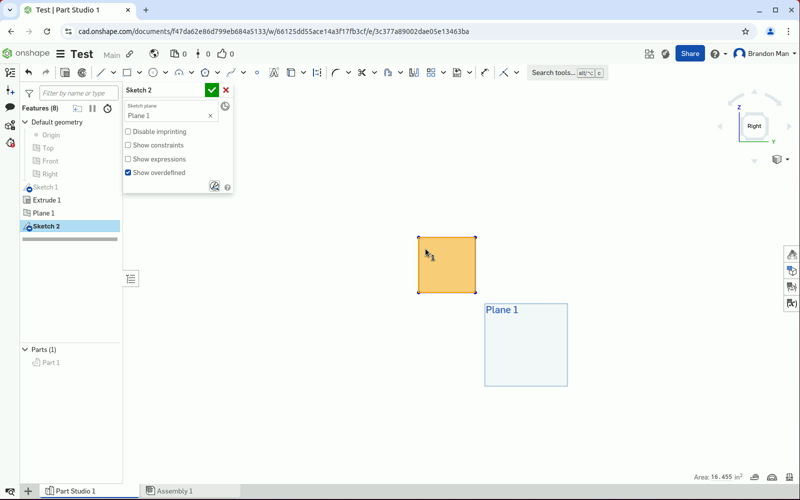
scroll(-6)
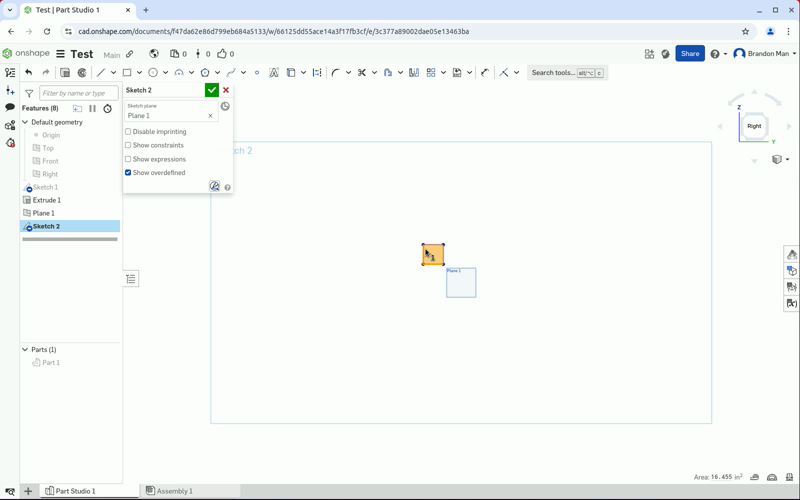
mouse_move(73, 352)
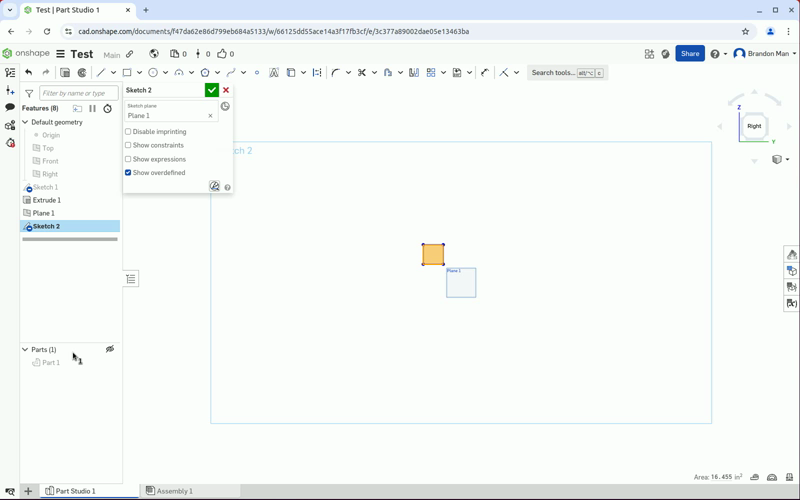
key(shift+y)
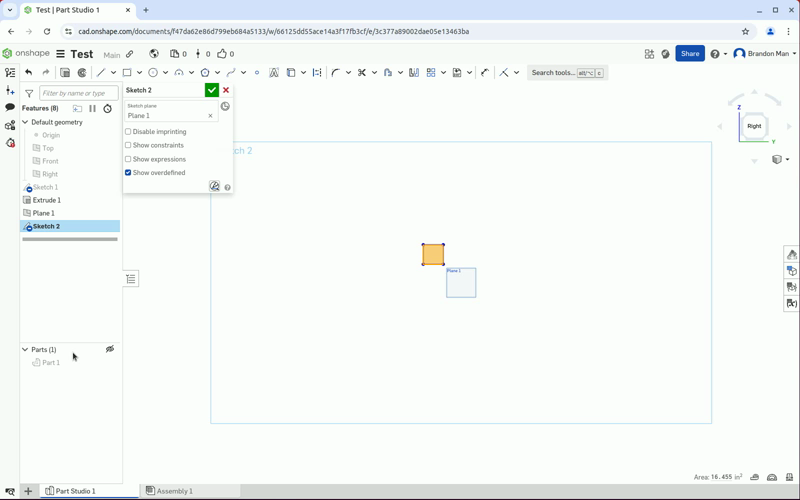
key(shift+e)
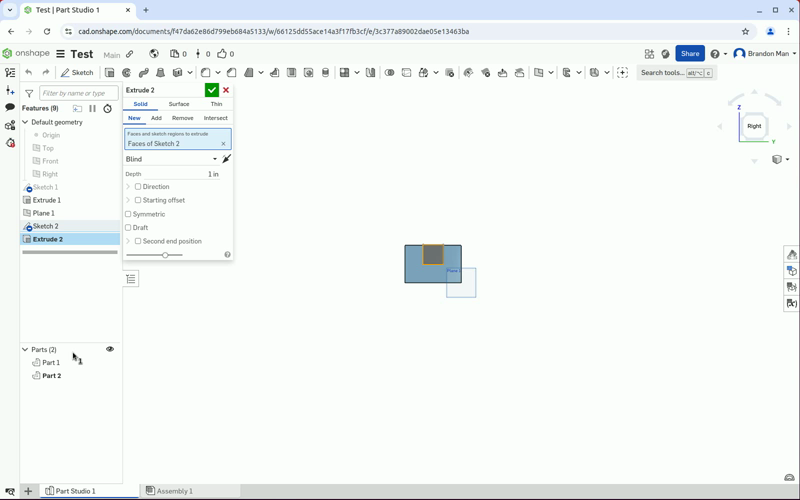
mouse_move(143, 106)
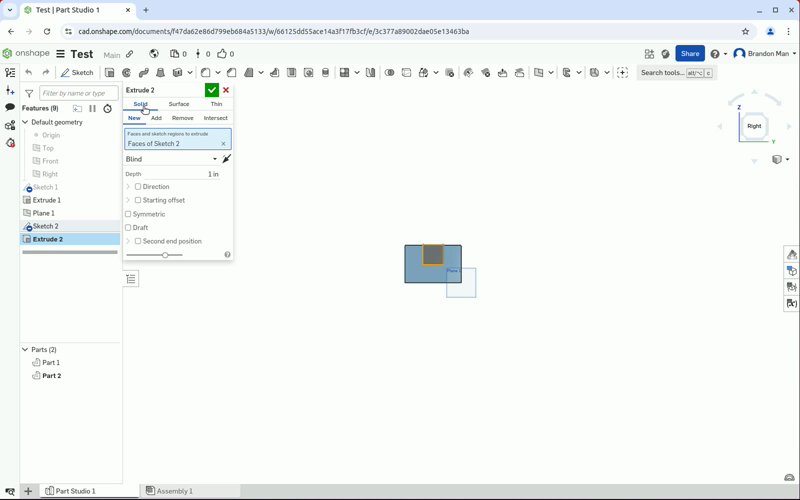
click(143, 106)
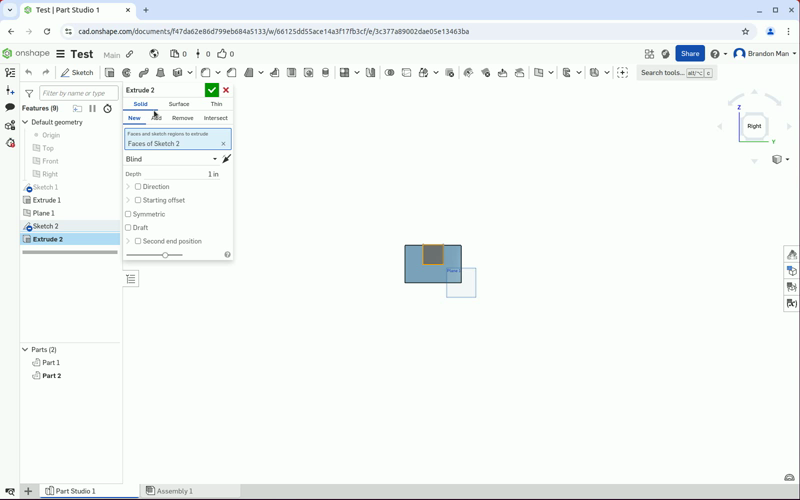
mouse_move(186, 120)
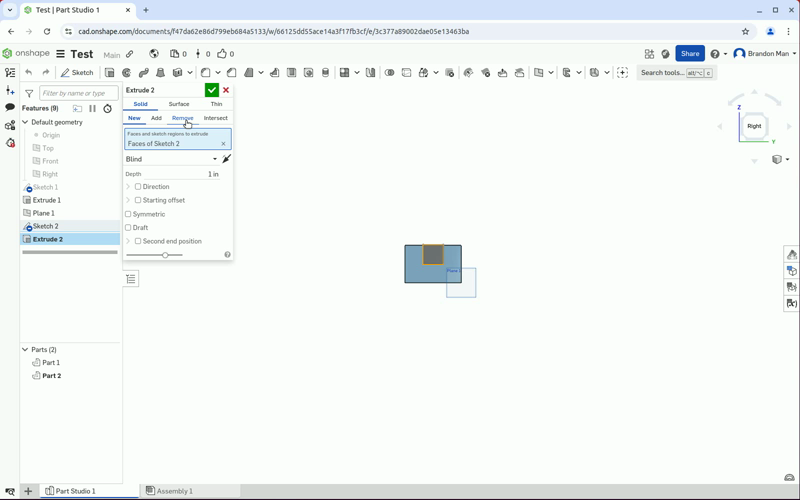
click(186, 120)
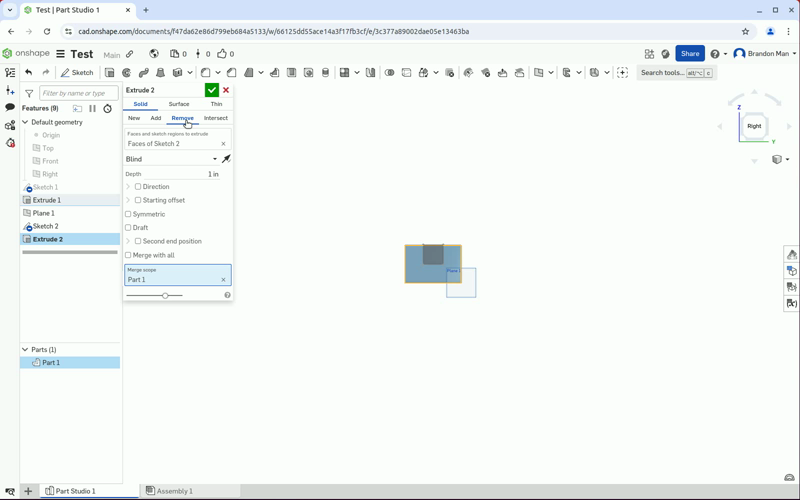
key(tab, 4)
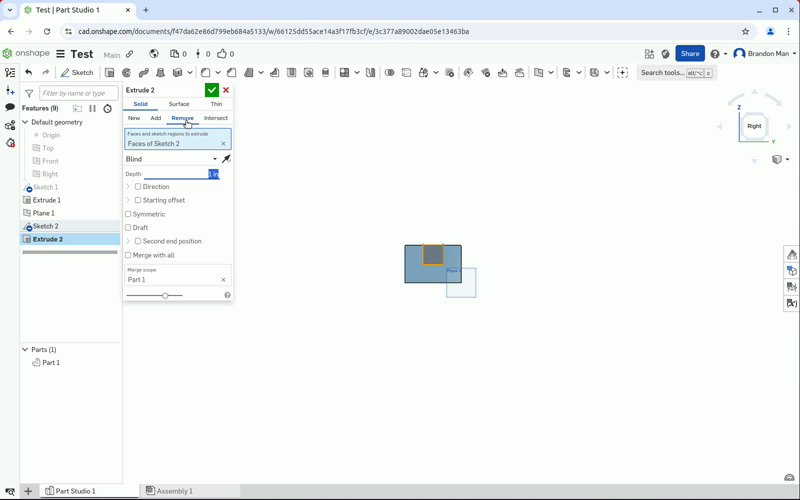
text(23.108)
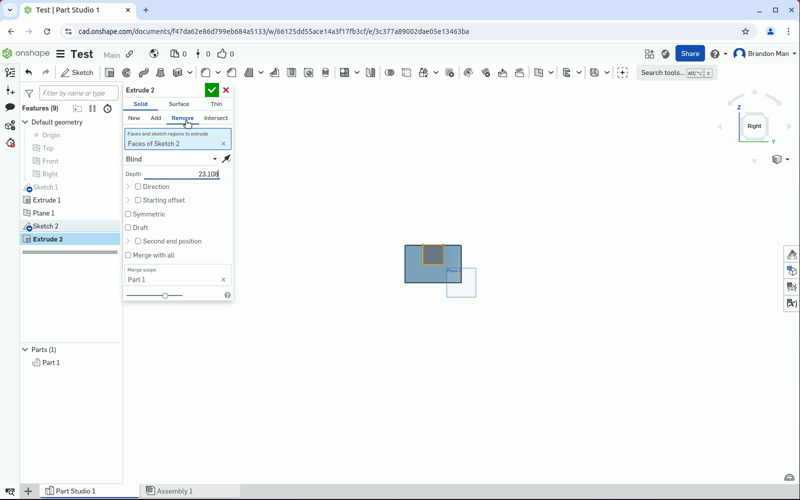
key(tab, 6)
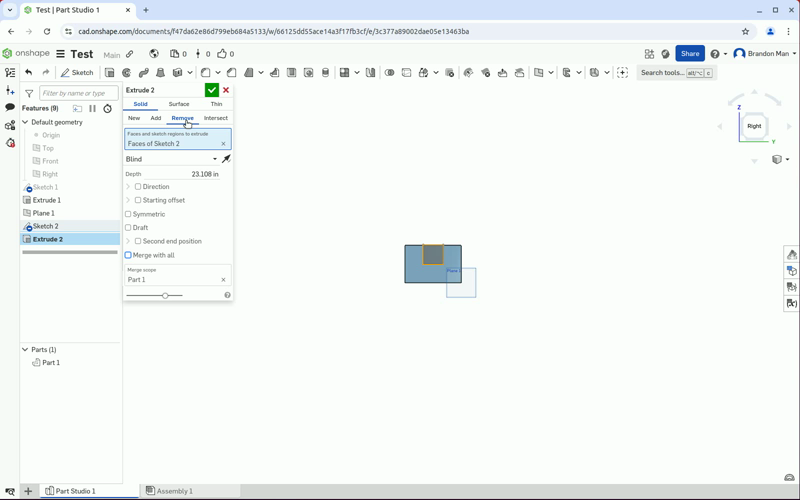
key(space)
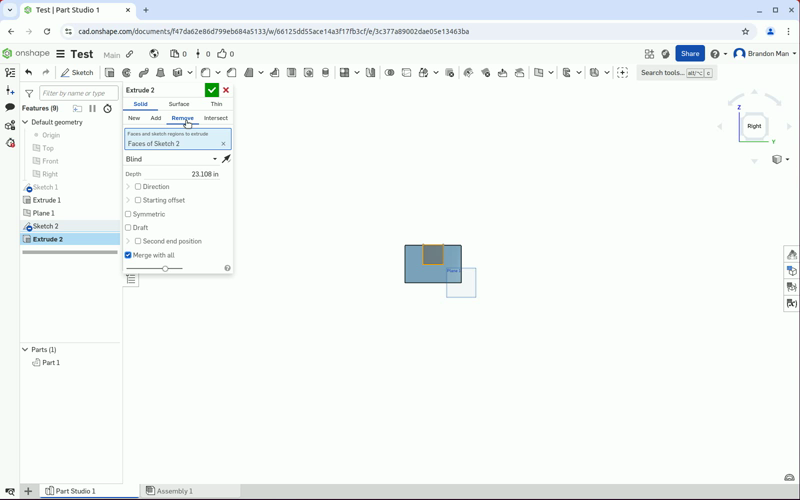
key(enter)
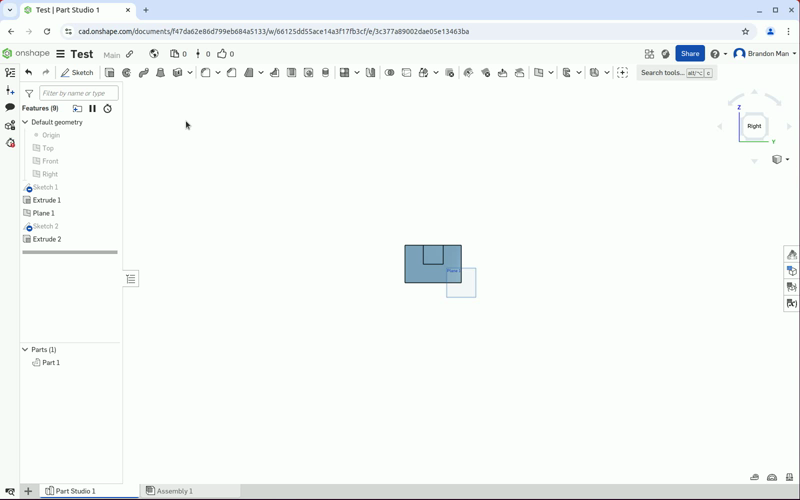
key(shift+h)
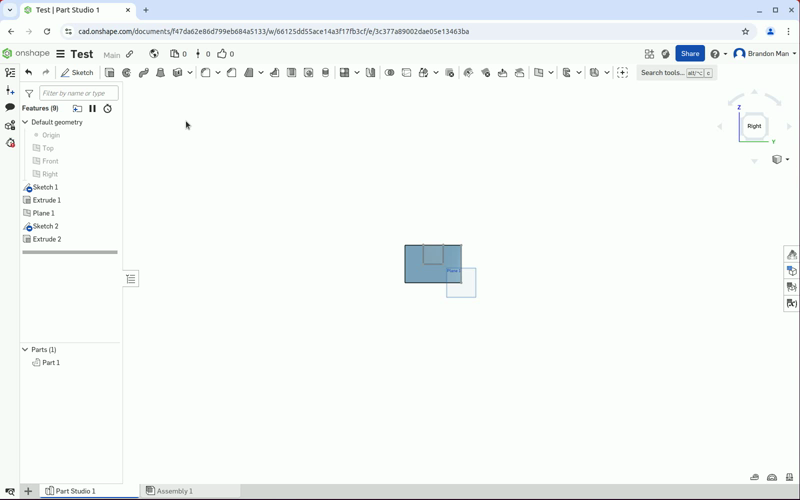
key(shift+h)
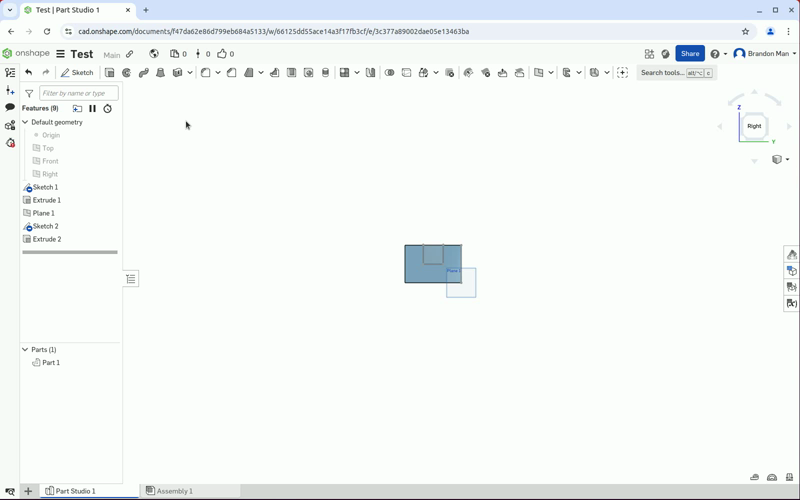
key(shift+7)
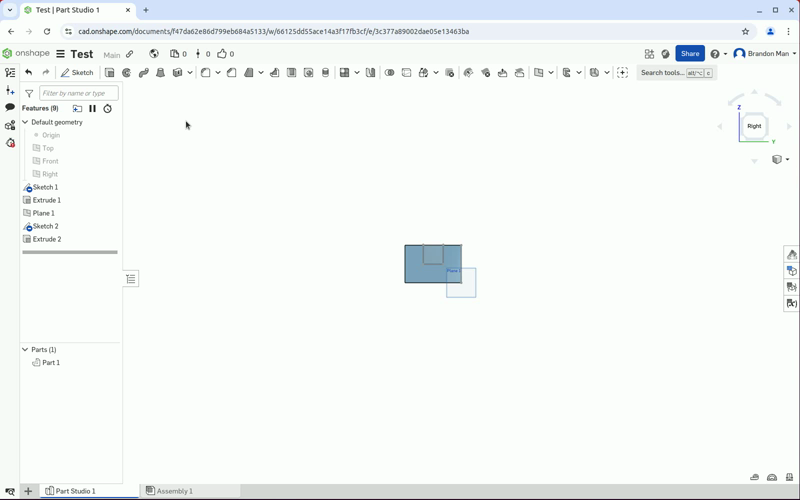
key(right, 2)
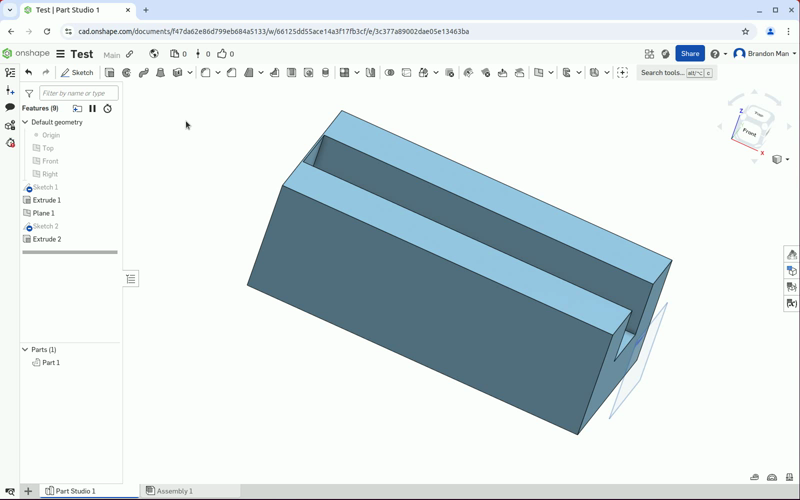
key(down, 2)
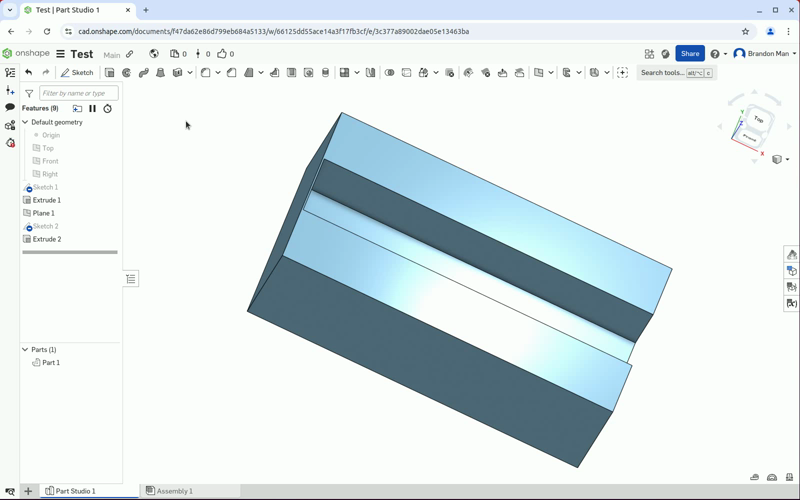
key(up, 2)
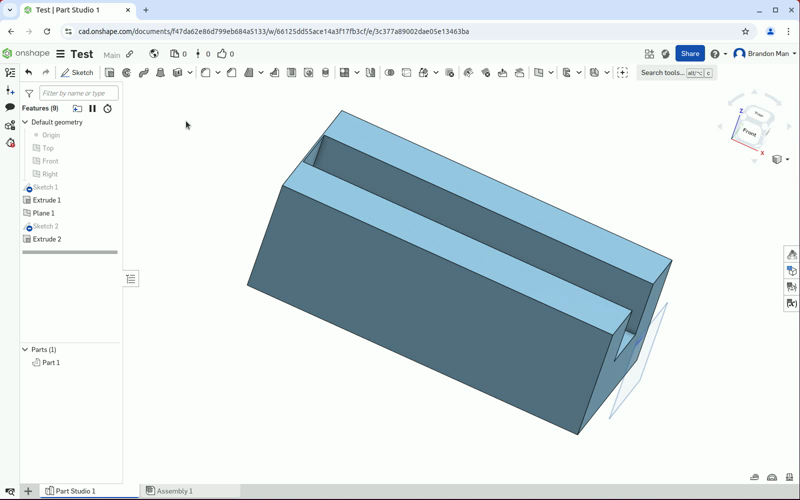
key(left, 2)
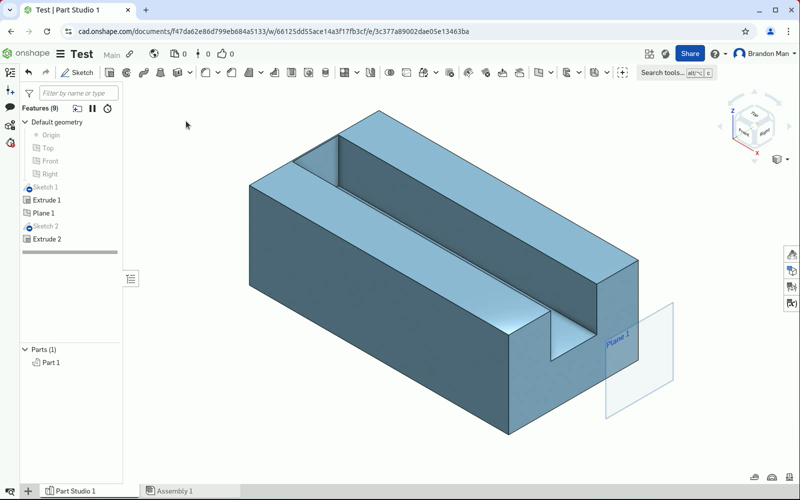
mouse_move(73, 189)
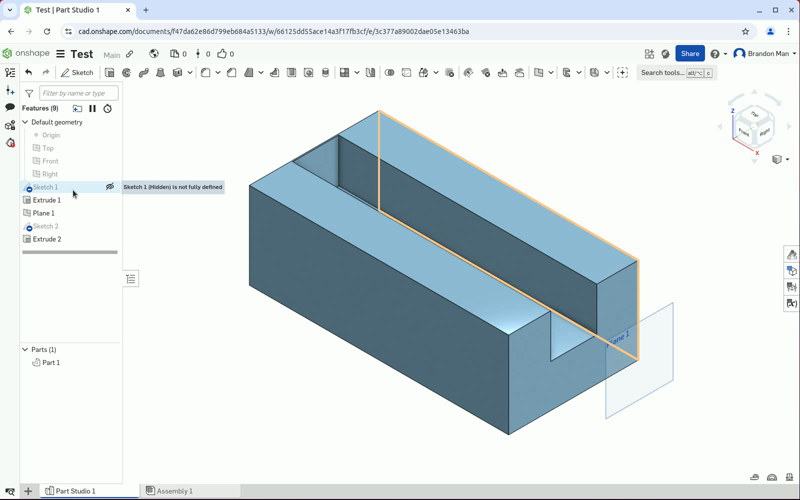
click(73, 189)